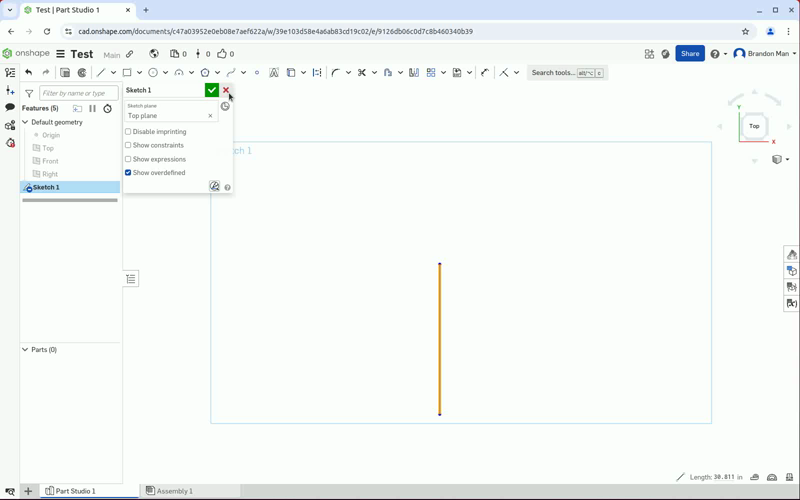
key(shift+h)
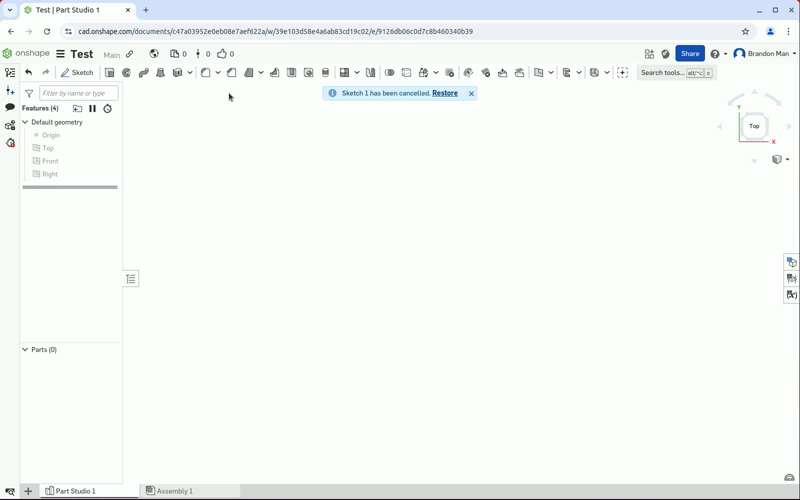
mouse_move(73, 352)
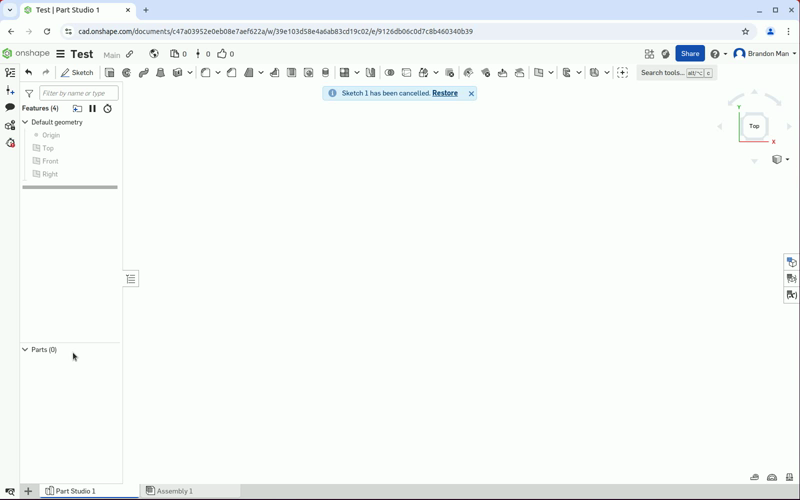
key(y)
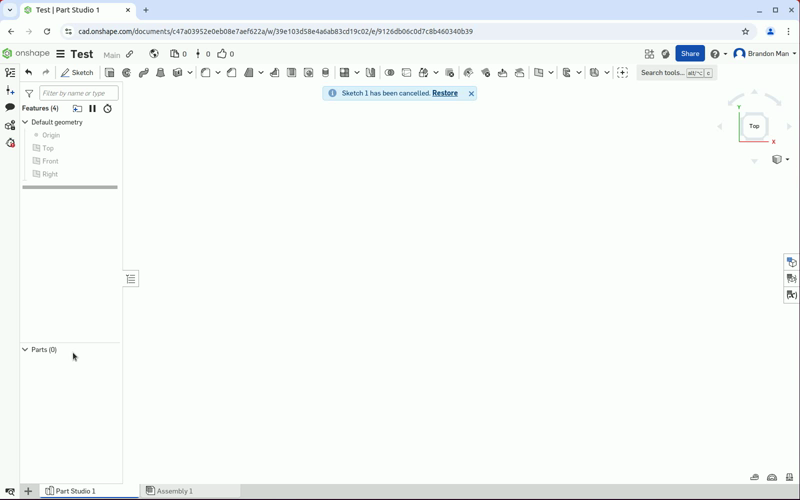
key(shift+p)
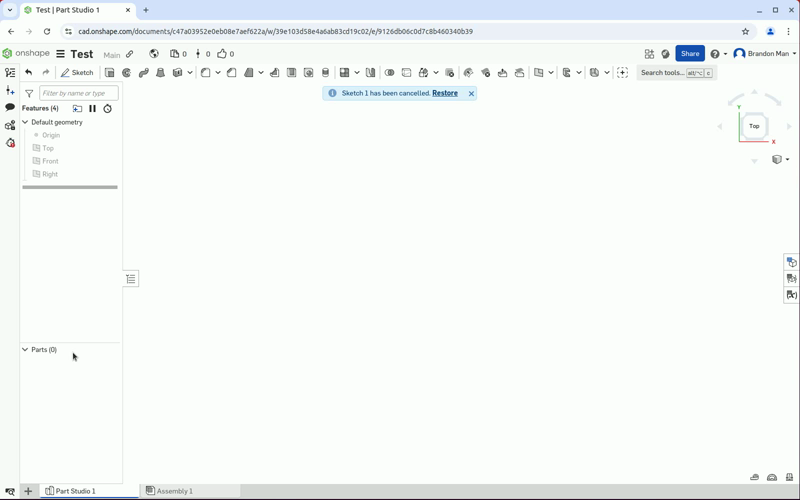
key(space)
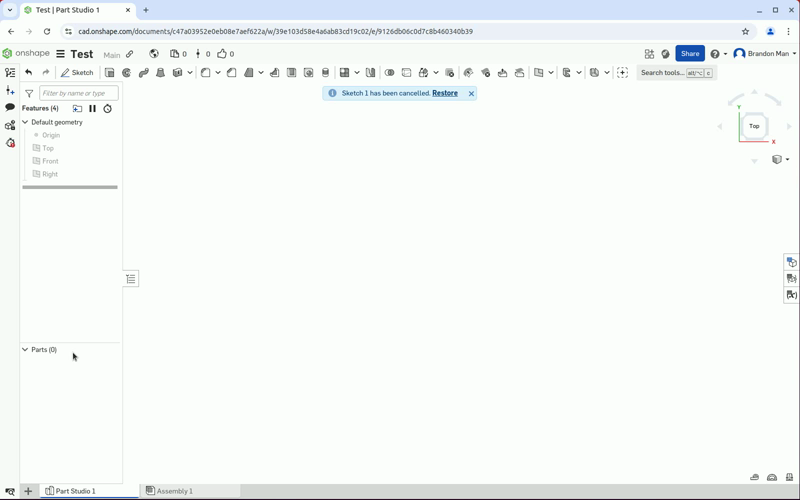
key_down(shift)
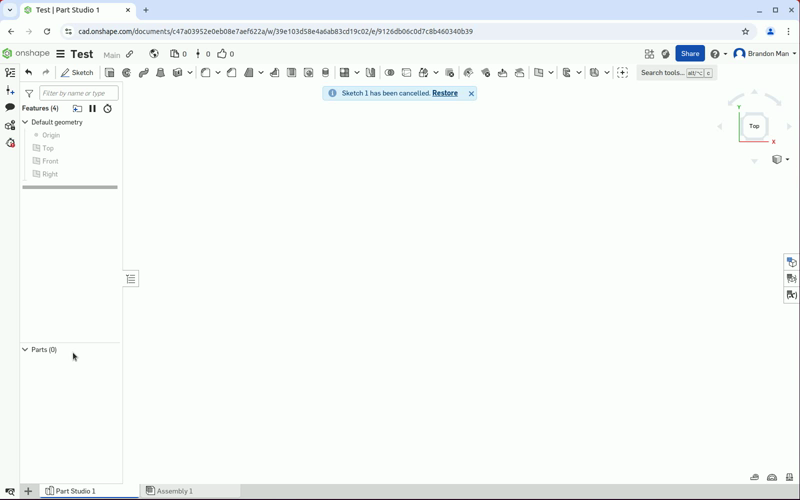
key(up)
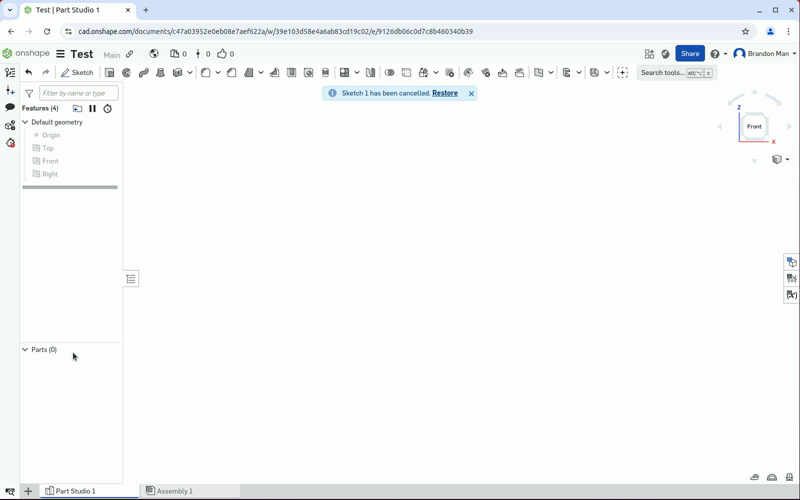
key_up(shift)
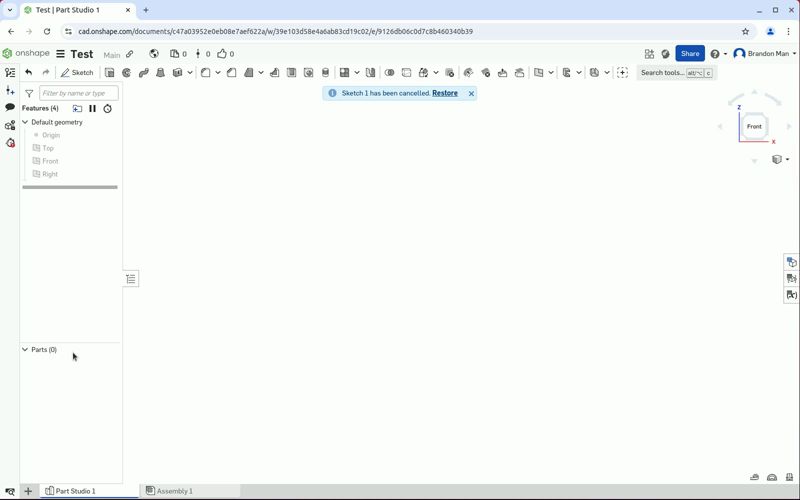
mouse_move(73, 352)
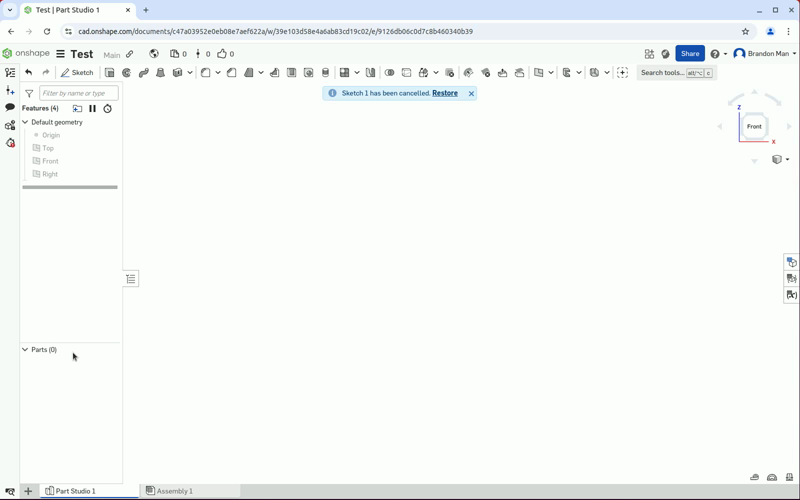
key(shift+y)
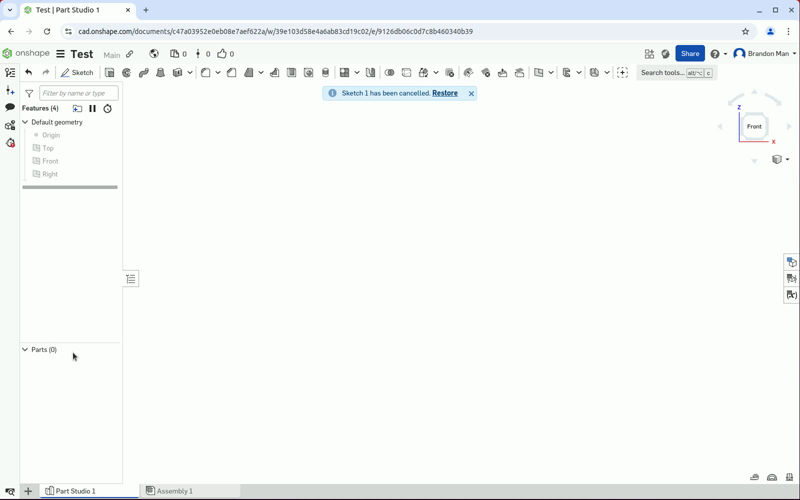
key(shift+s)
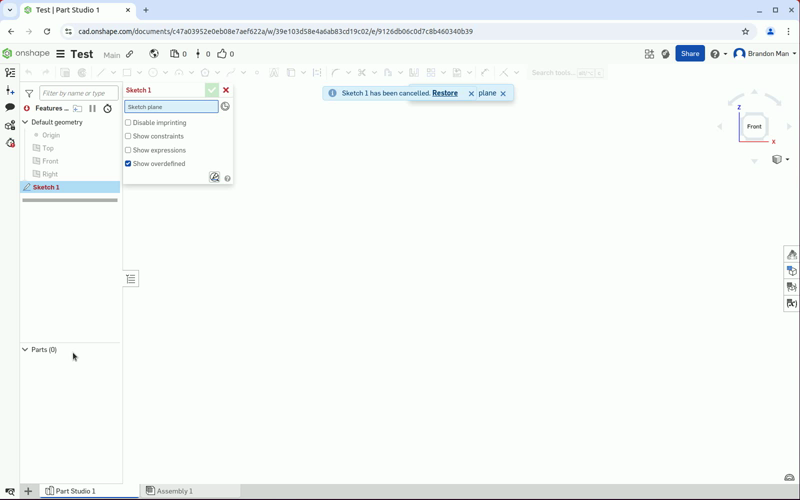
mouse_move(73, 163)
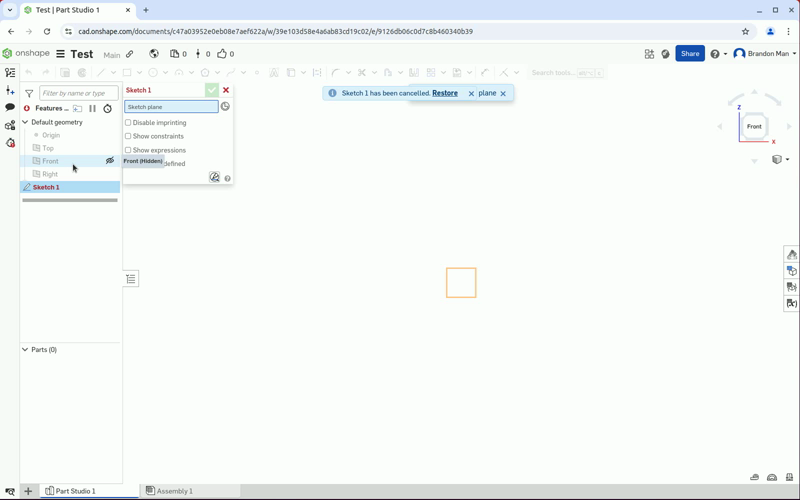
click(73, 163)
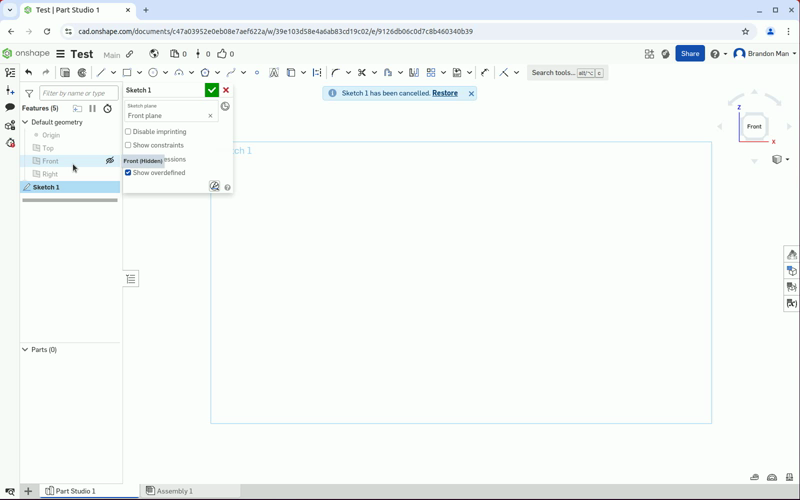
mouse_move(73, 352)
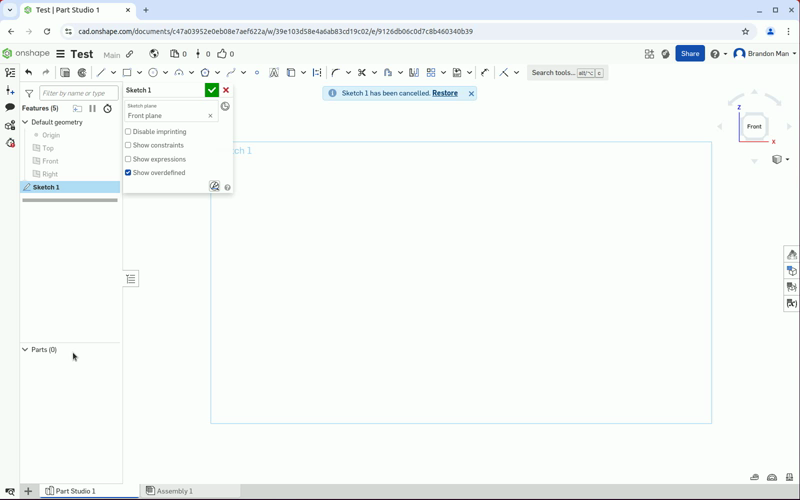
key(y)
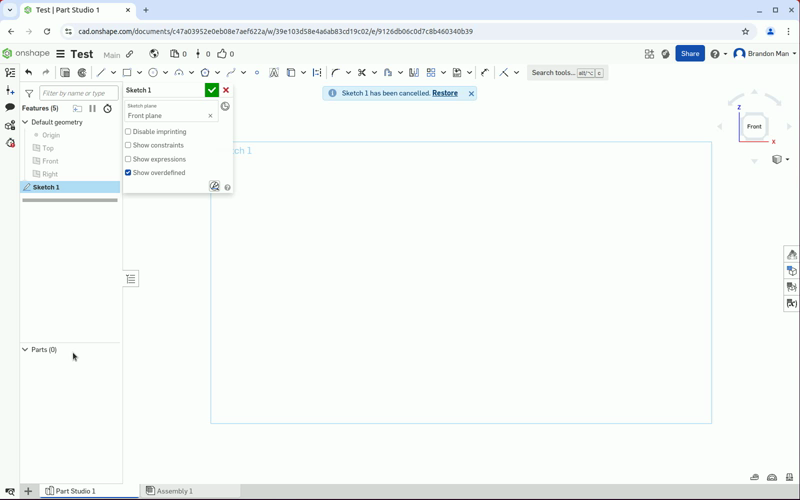
key(c)
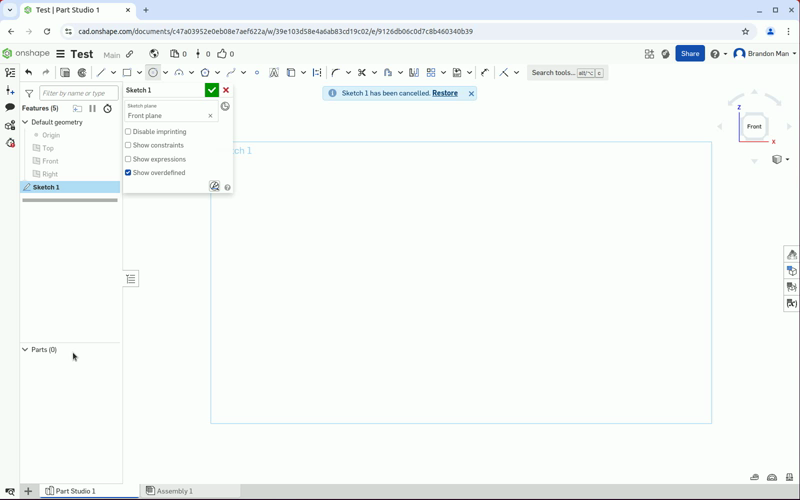
key_down(shift)
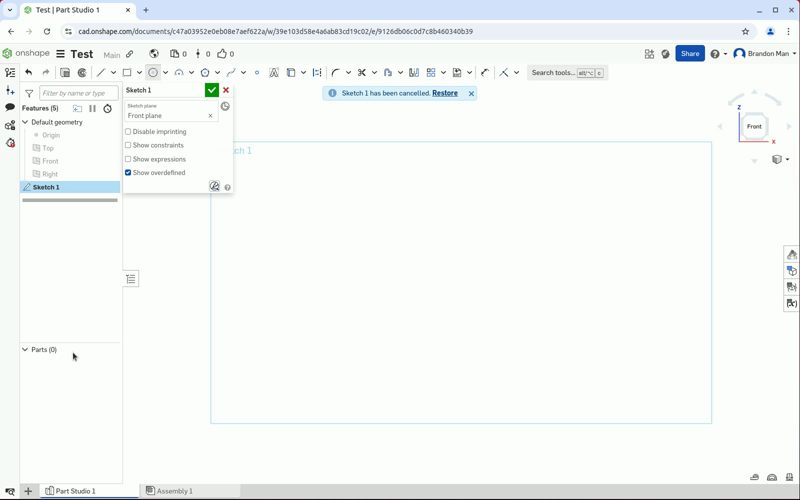
mouse_move(461, 282)
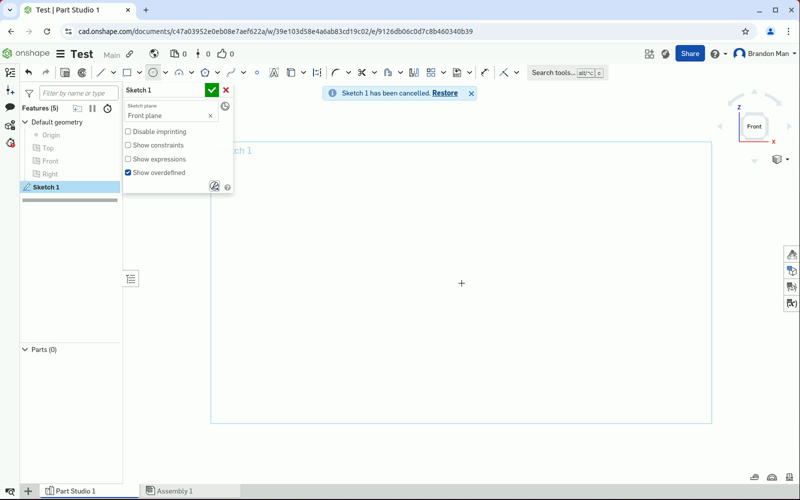
click(461, 282)
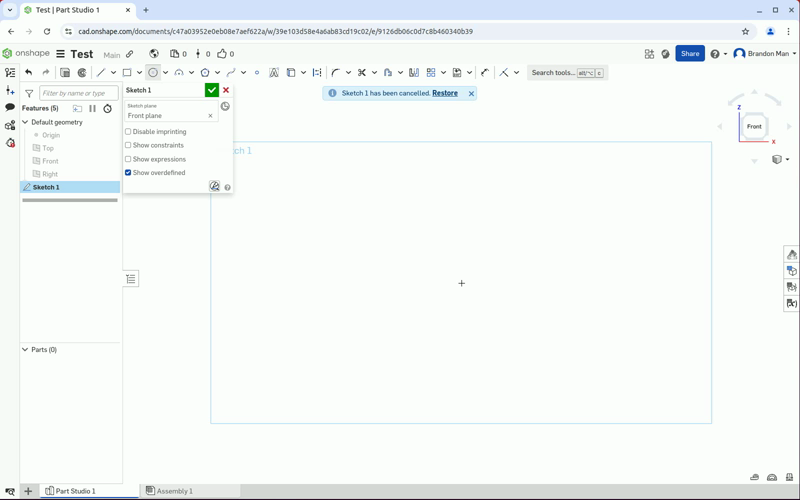
key_up(shift)
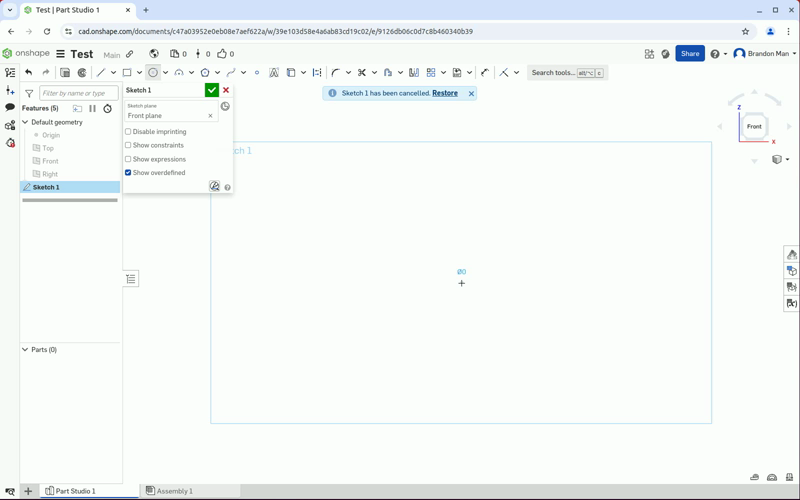
mouse_move(481, 282)
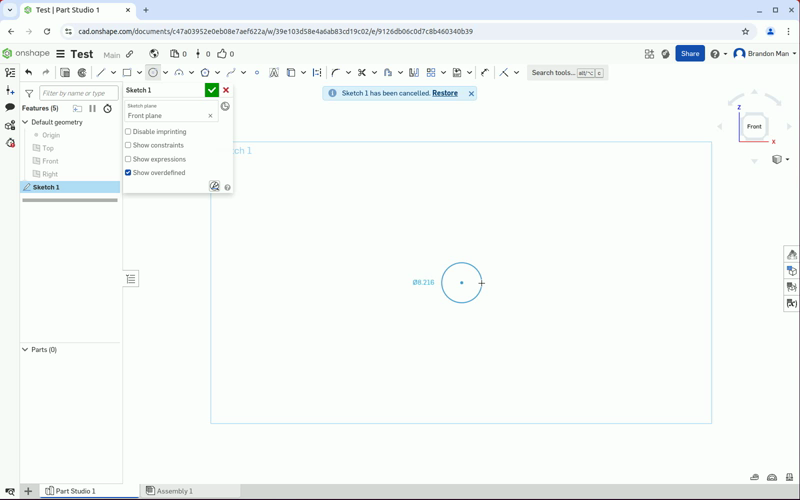
click(481, 282)
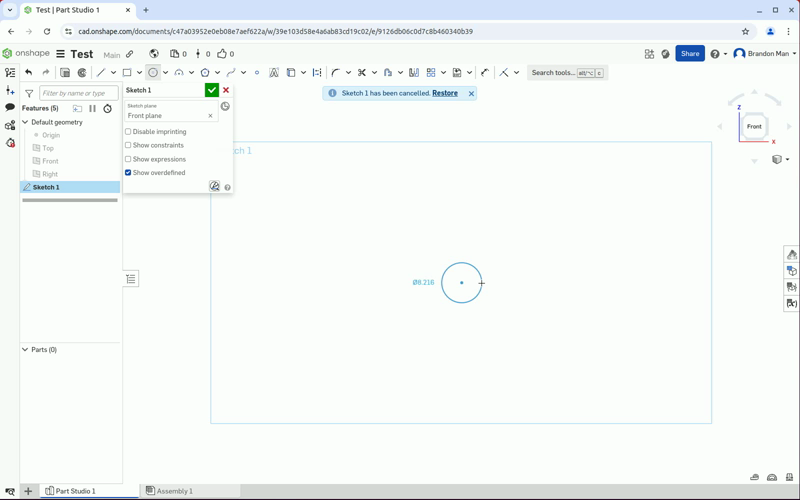
key(esc)
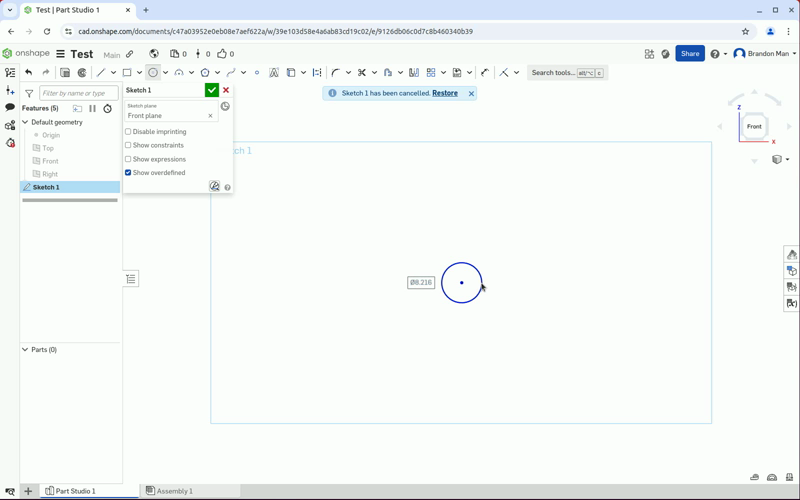
mouse_move(450, 288)
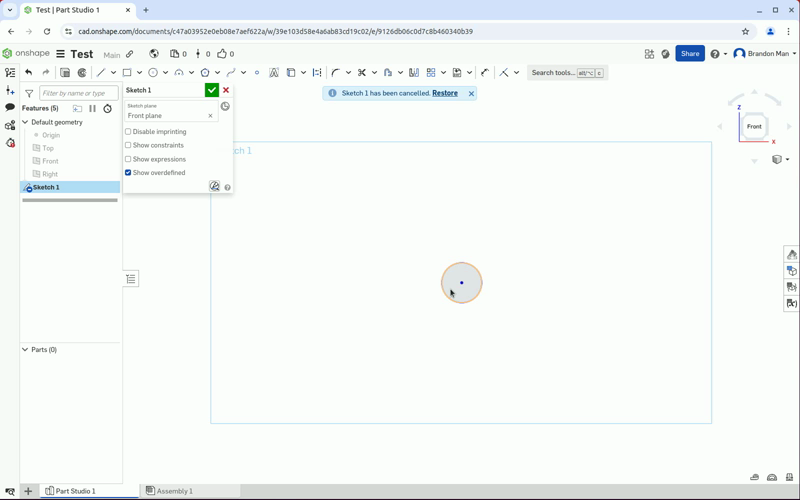
scroll(6)
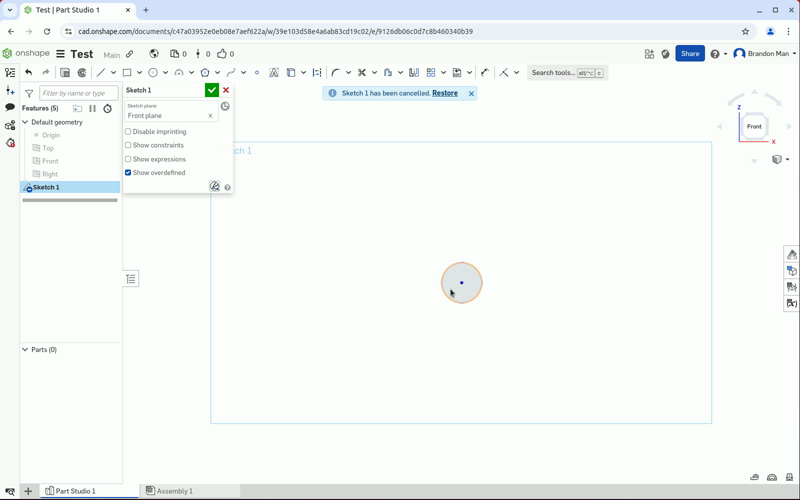
scroll(6)
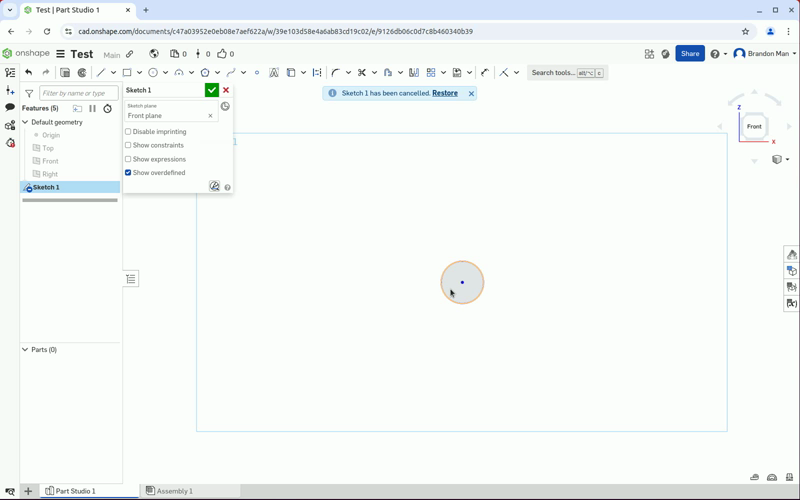
scroll(6)
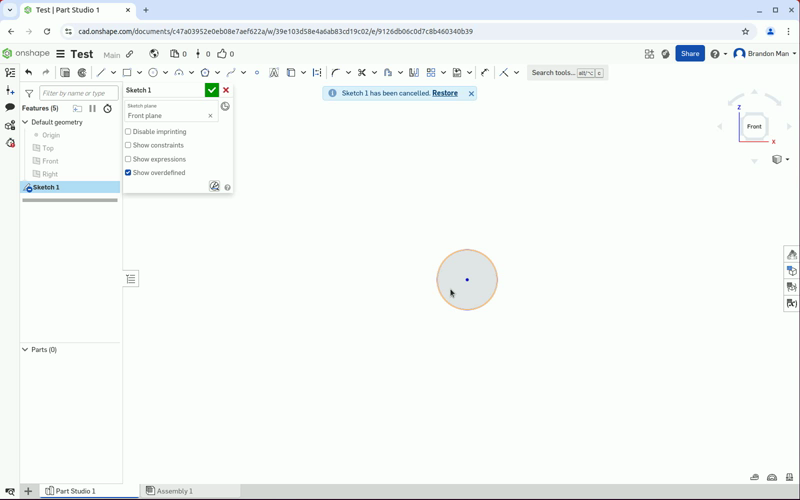
scroll(6)
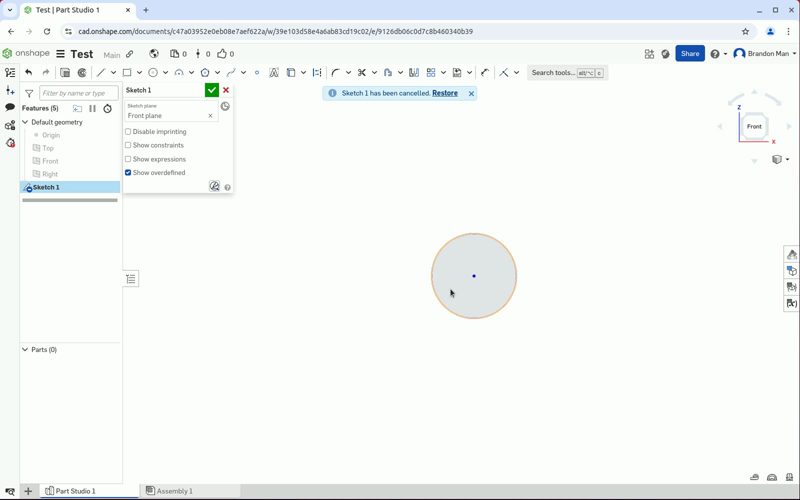
scroll(6)
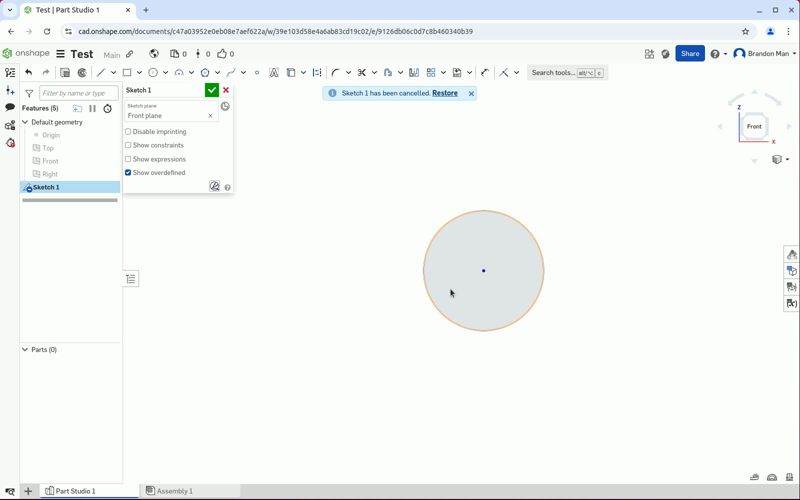
scroll(6)
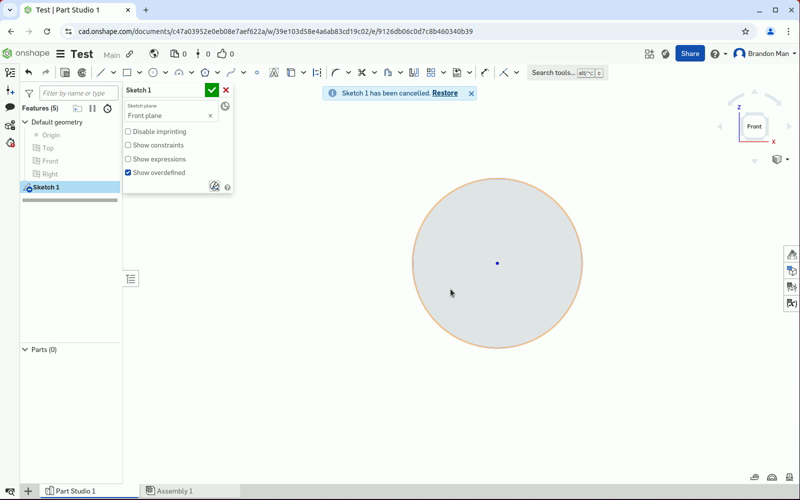
scroll(6)
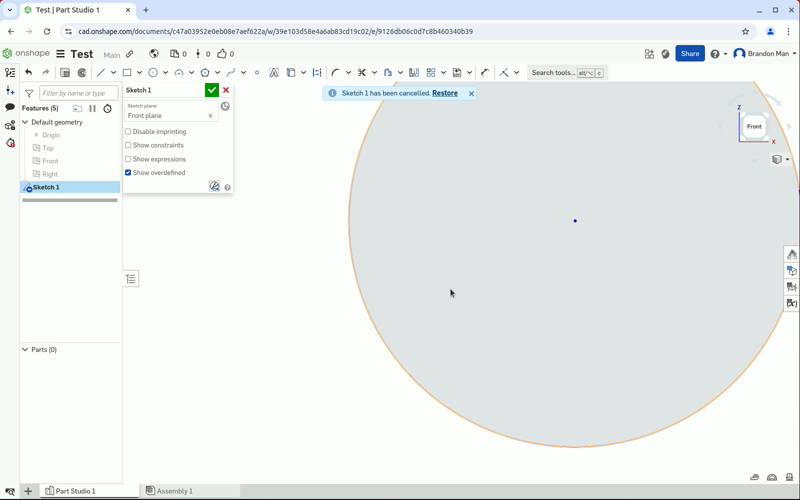
click(450, 288)
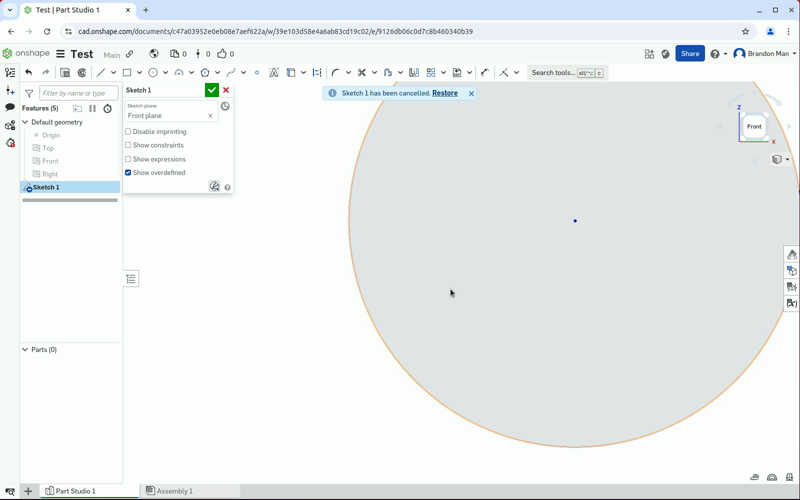
scroll(-6)
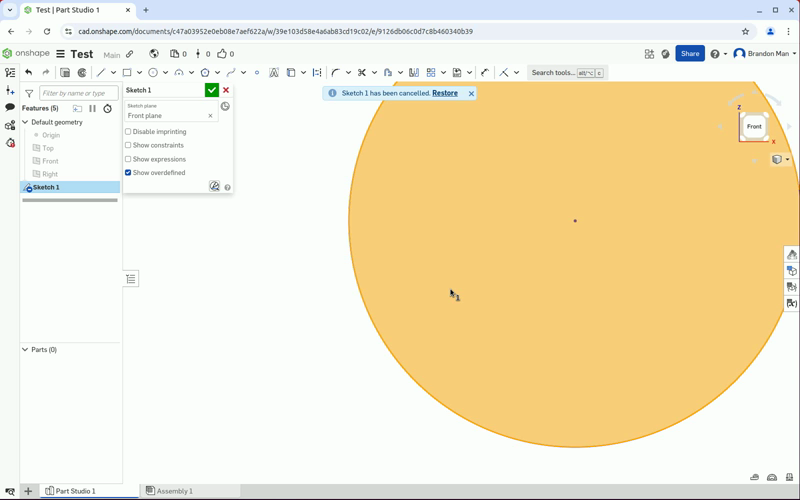
scroll(-6)
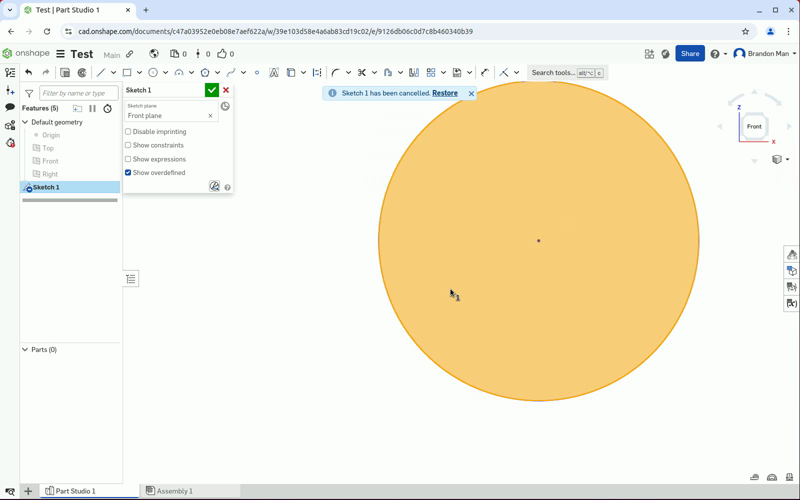
scroll(-6)
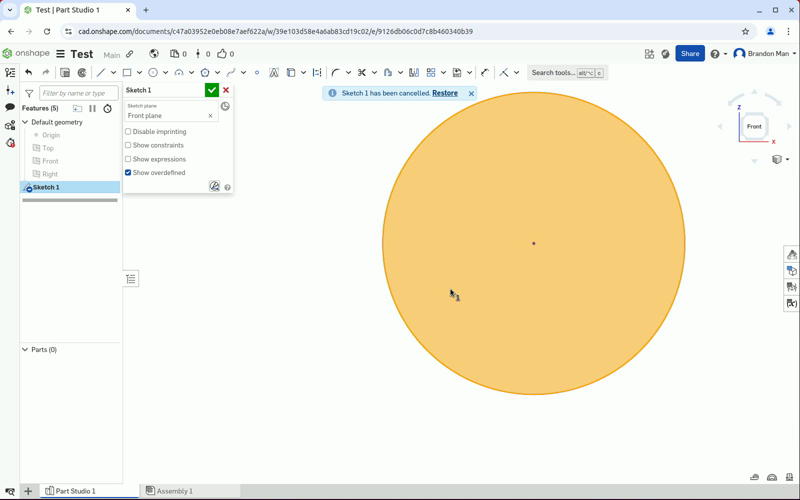
scroll(-6)
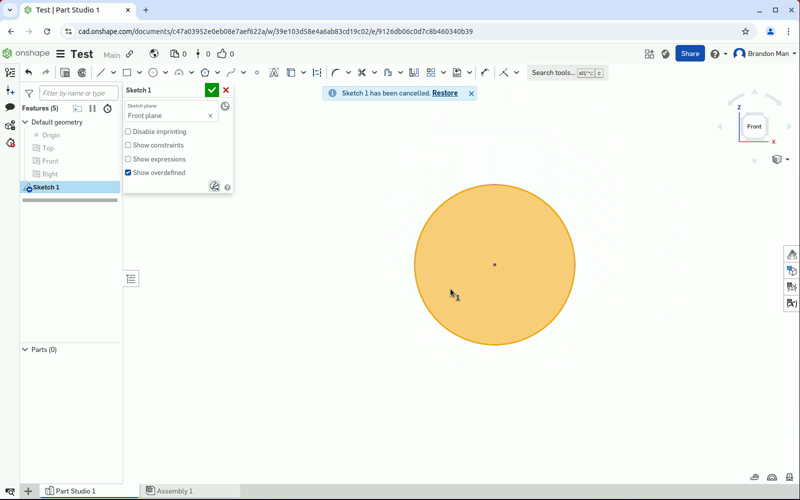
scroll(-6)
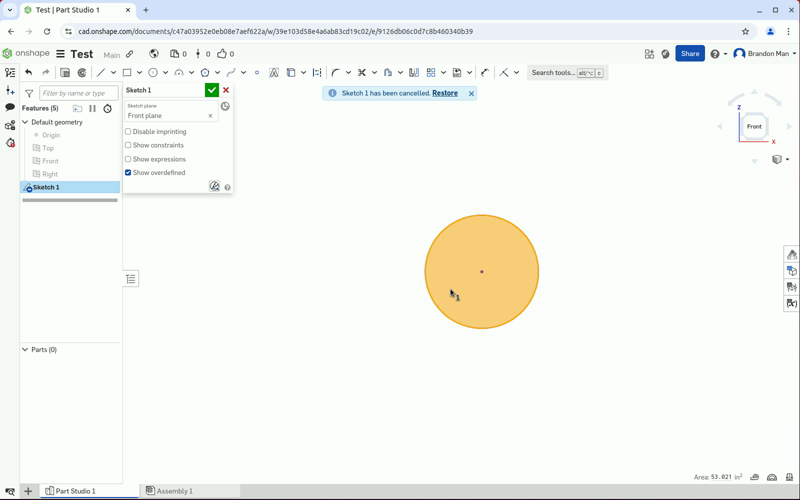
scroll(-6)
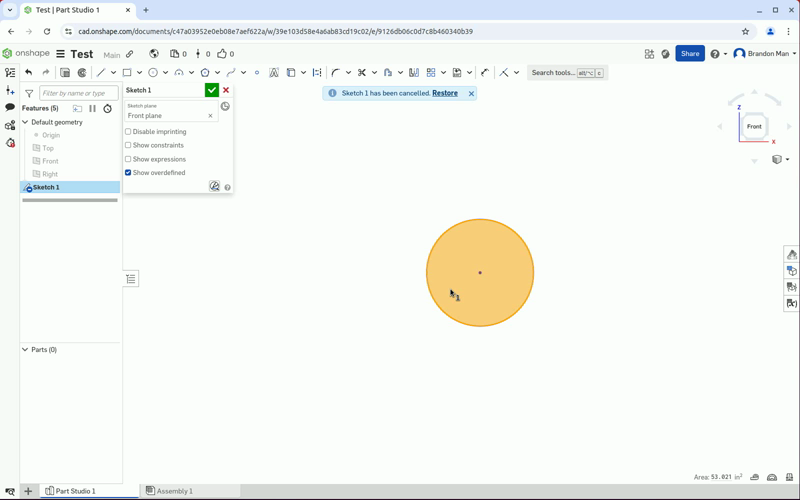
scroll(-6)
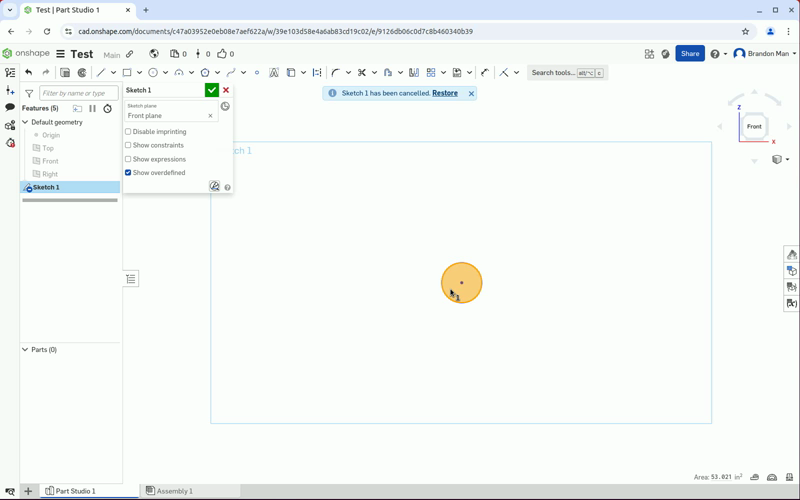
mouse_move(73, 352)
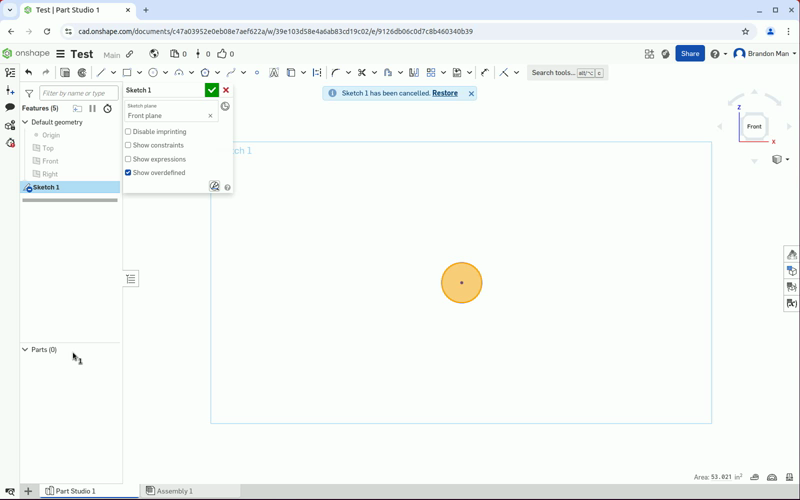
key(shift+y)
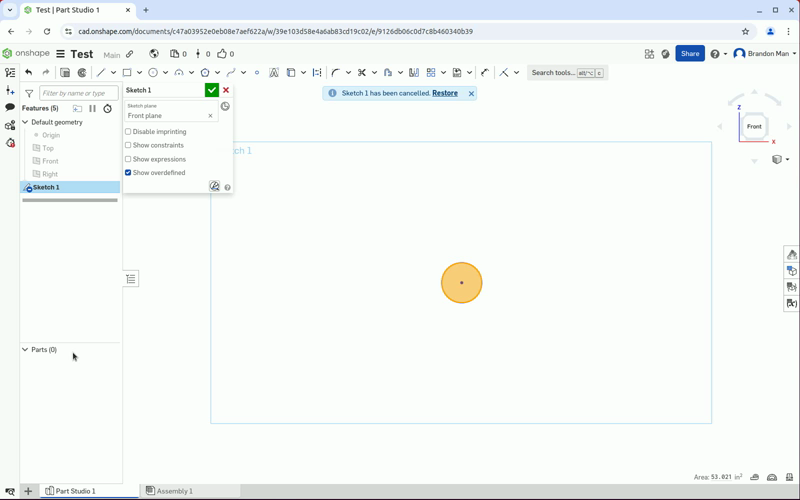
key(shift+e)
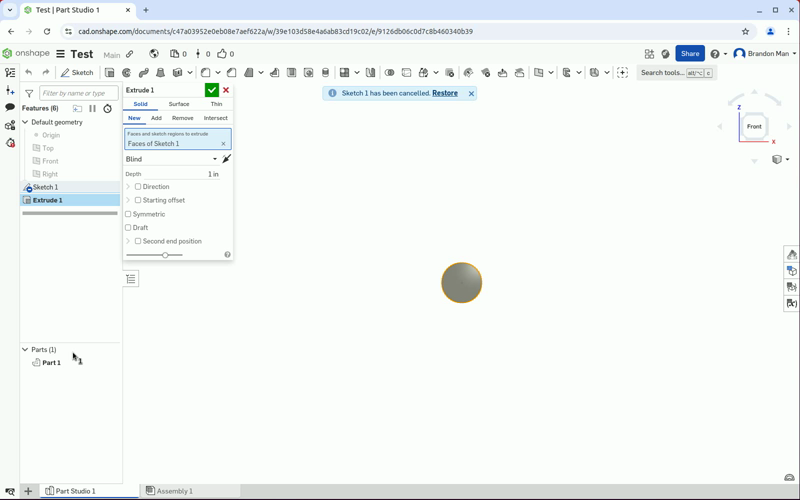
mouse_move(143, 106)
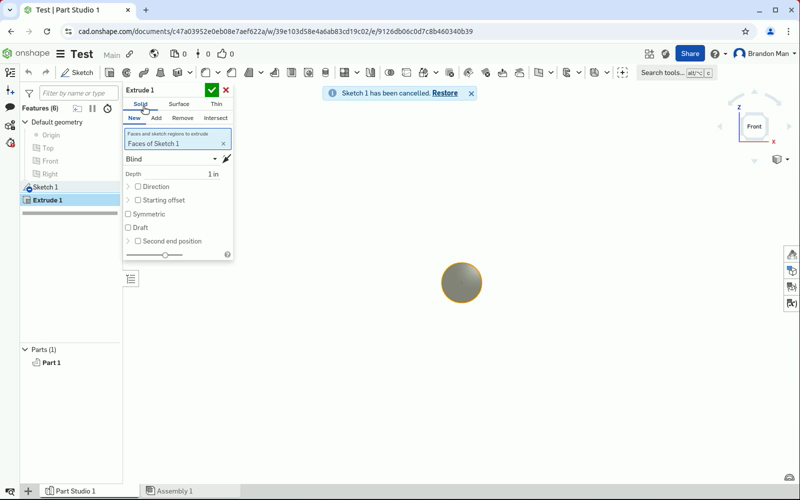
click(143, 106)
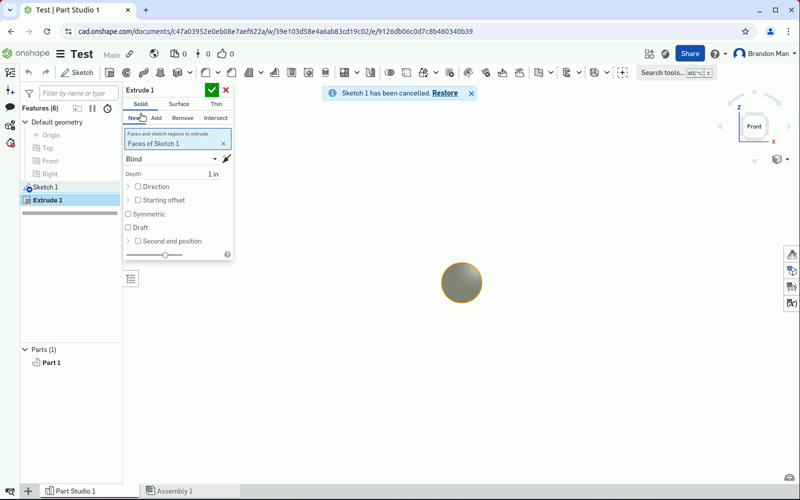
mouse_move(137, 120)
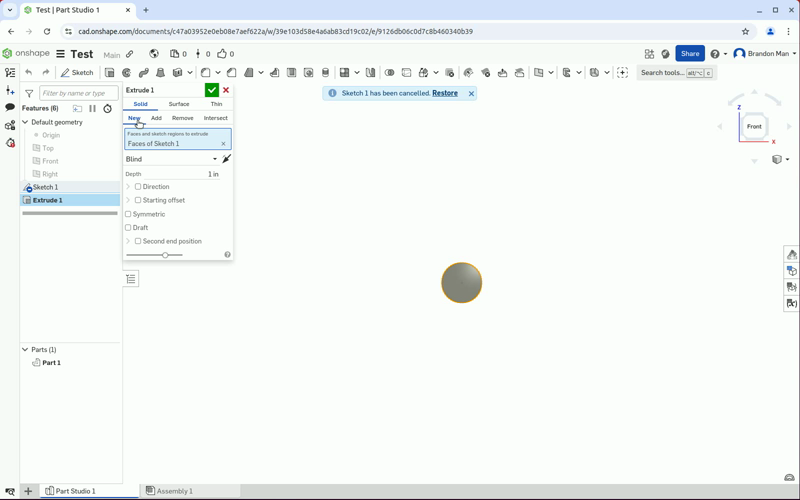
click(137, 120)
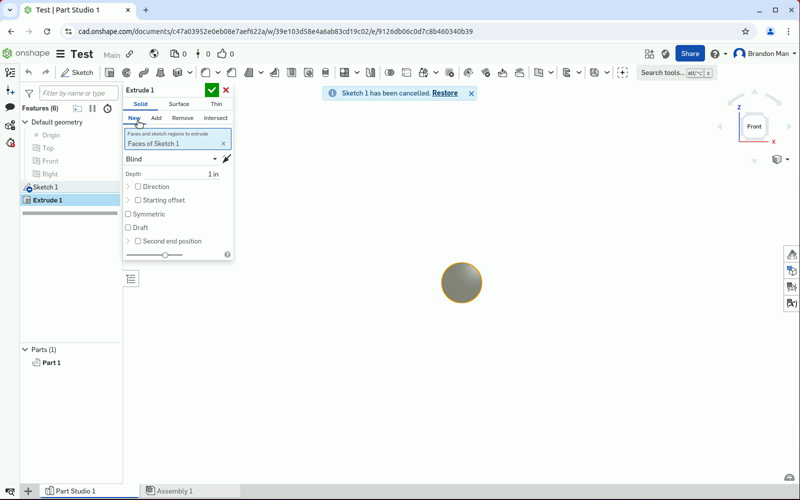
key(tab, 4)
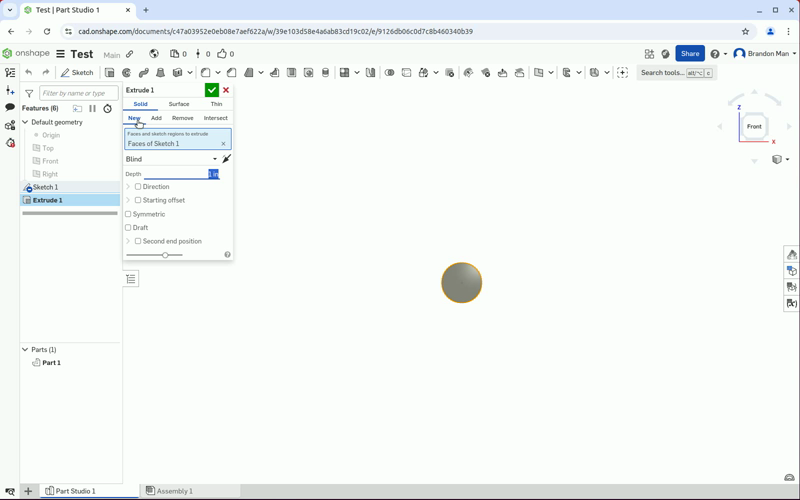
text(23.108)
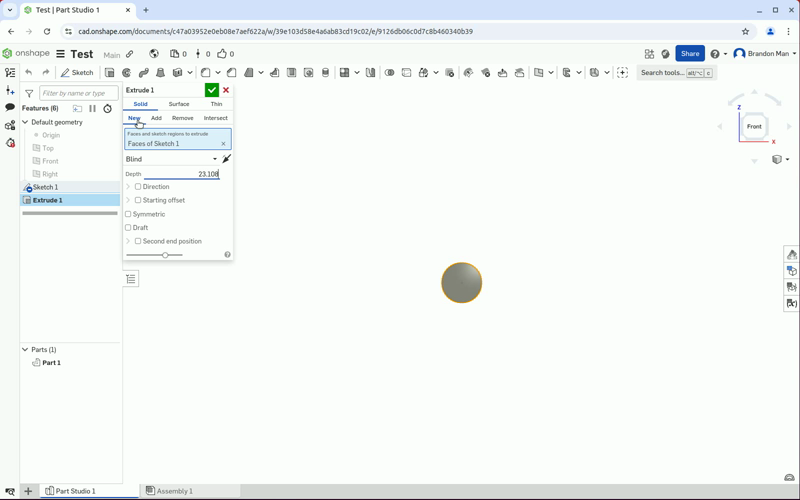
key(enter)
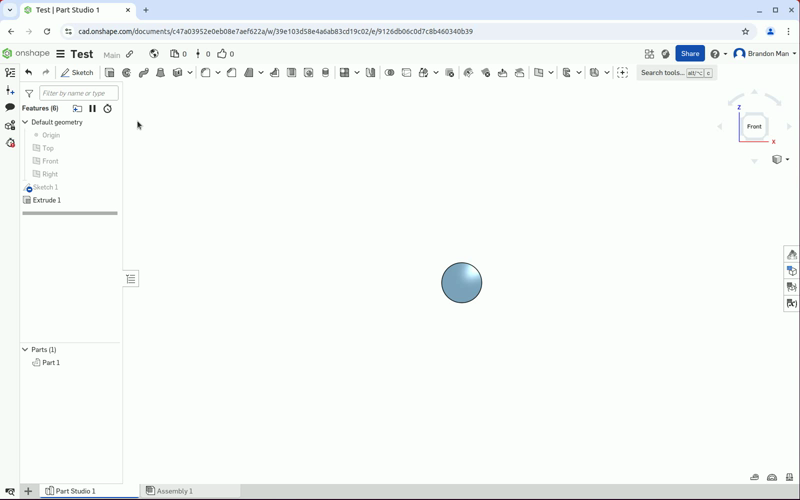
key(shift+h)
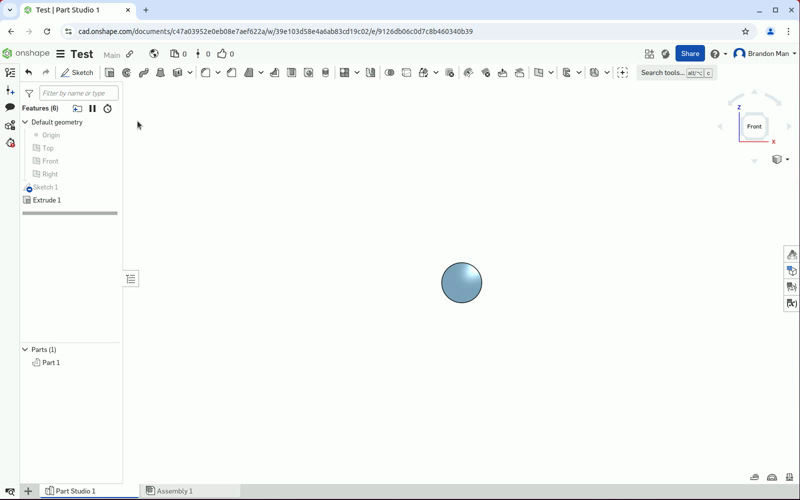
key(shift+h)
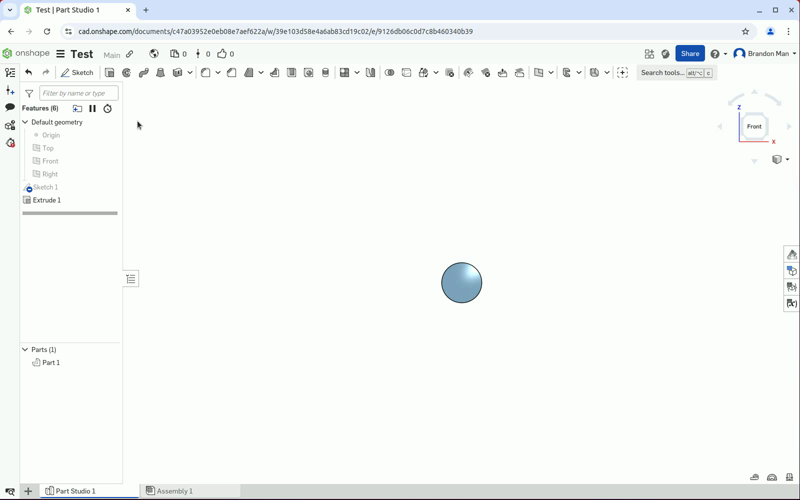
mouse_move(73, 189)
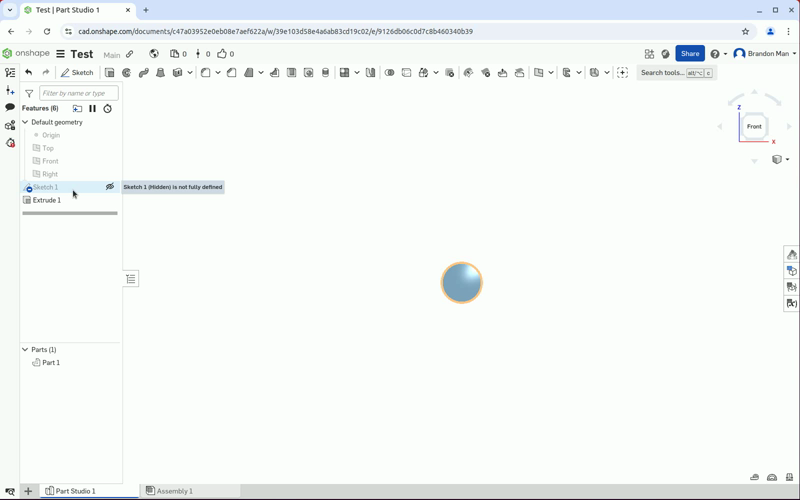
click(73, 189)
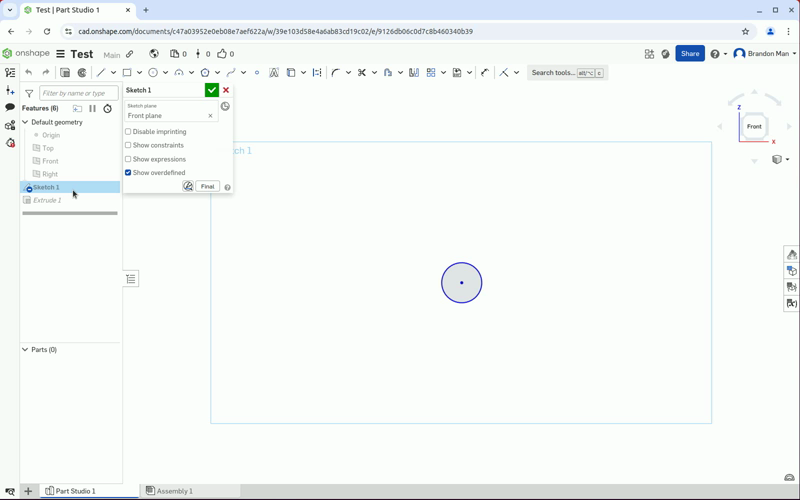
mouse_move(229, 92)
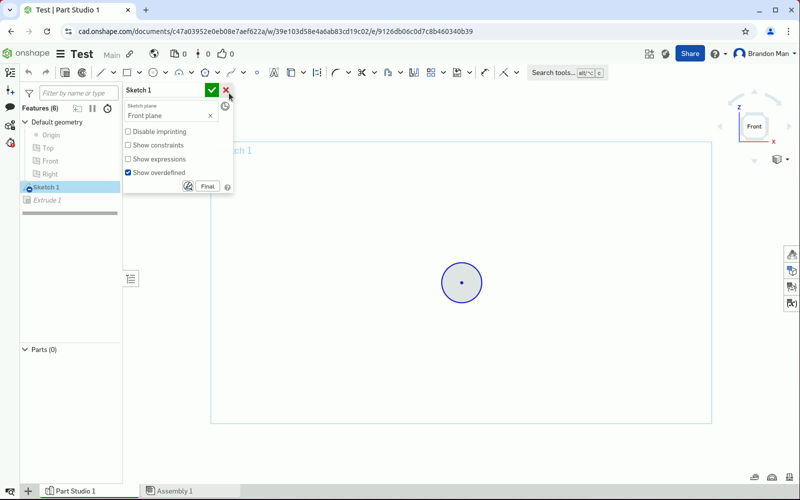
click(229, 92)
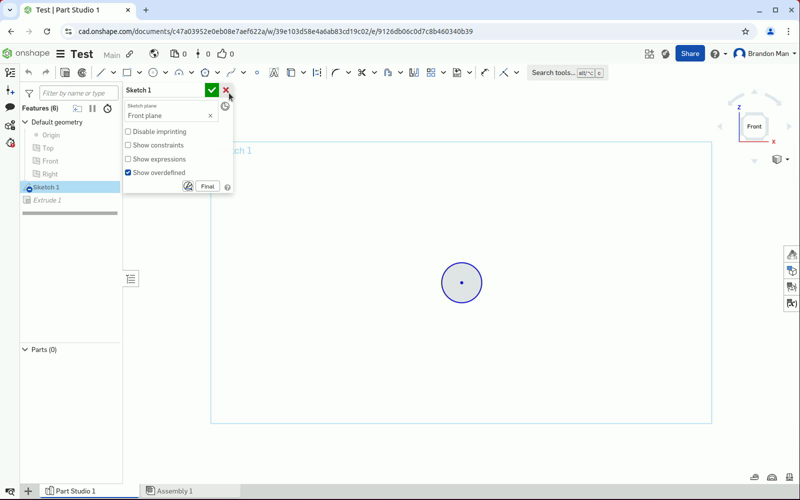
key(shift+s)
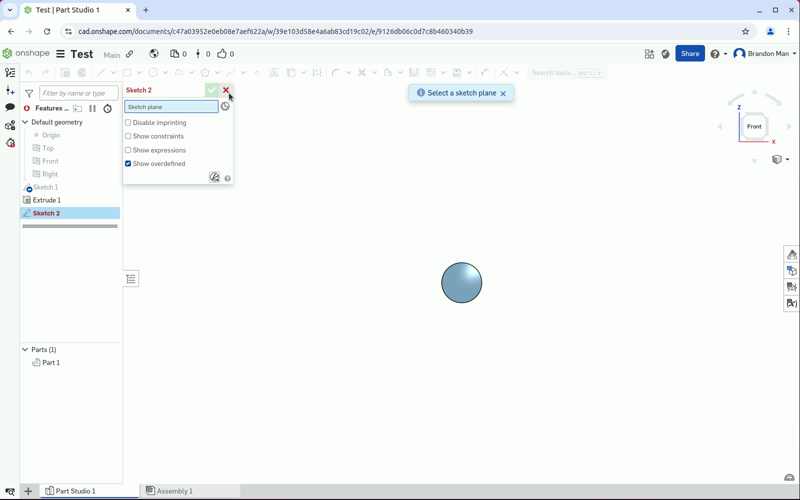
mouse_move(73, 163)
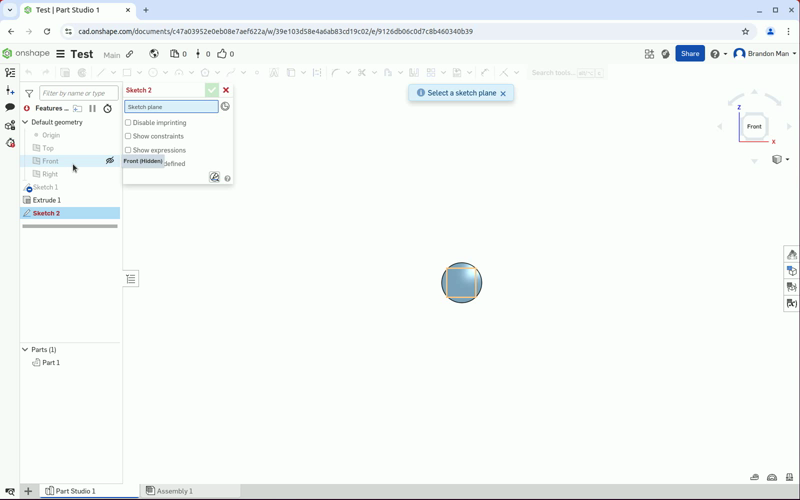
click(73, 163)
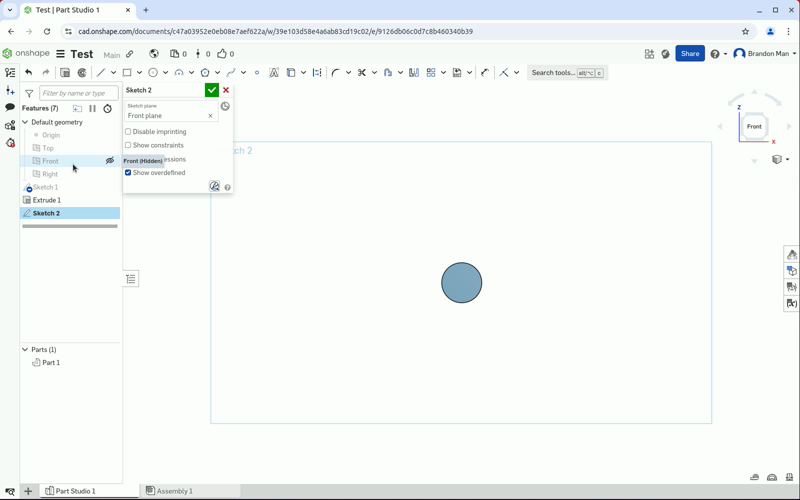
mouse_move(73, 352)
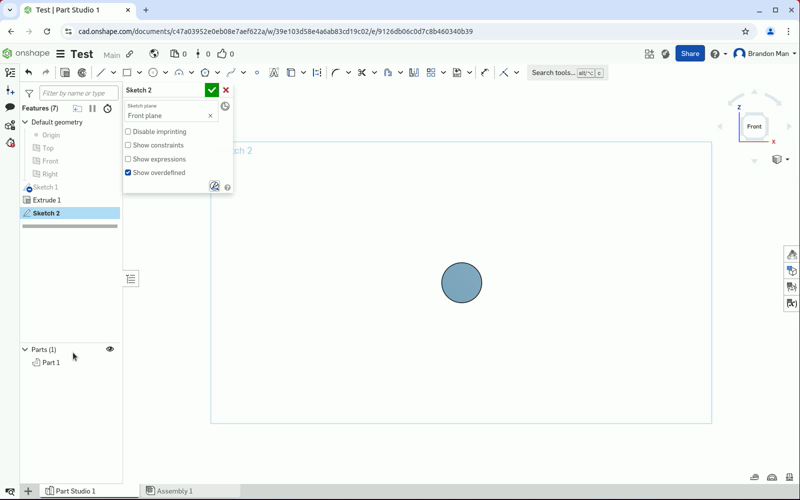
key(y)
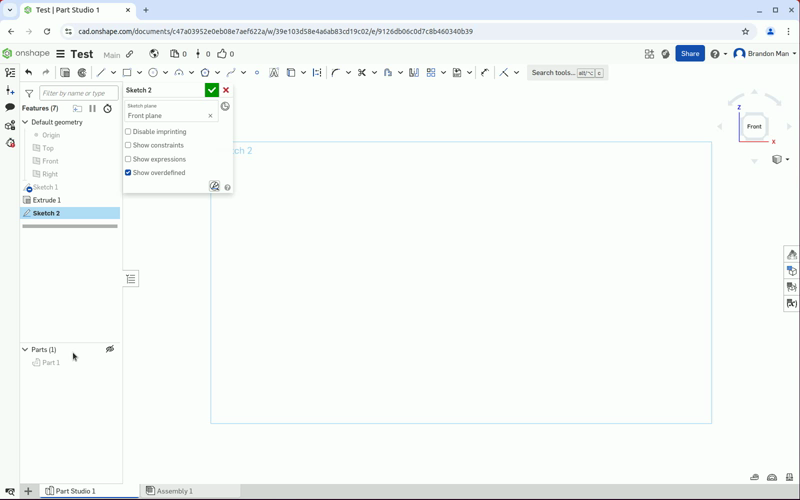
key(c)
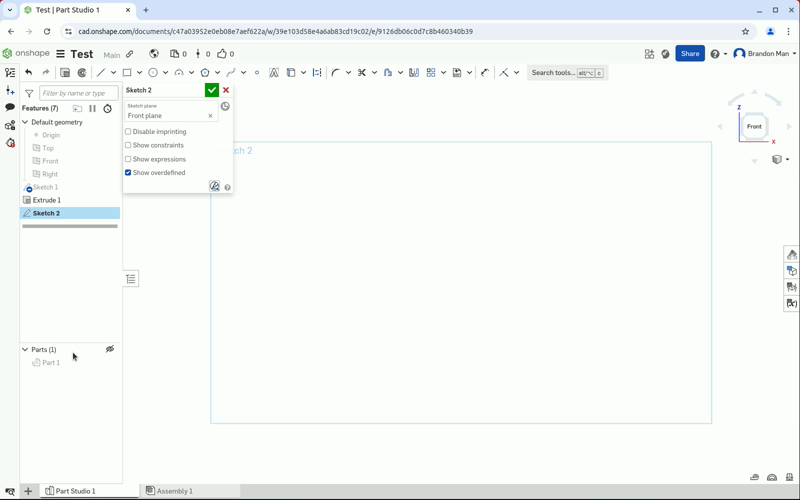
key_down(shift)
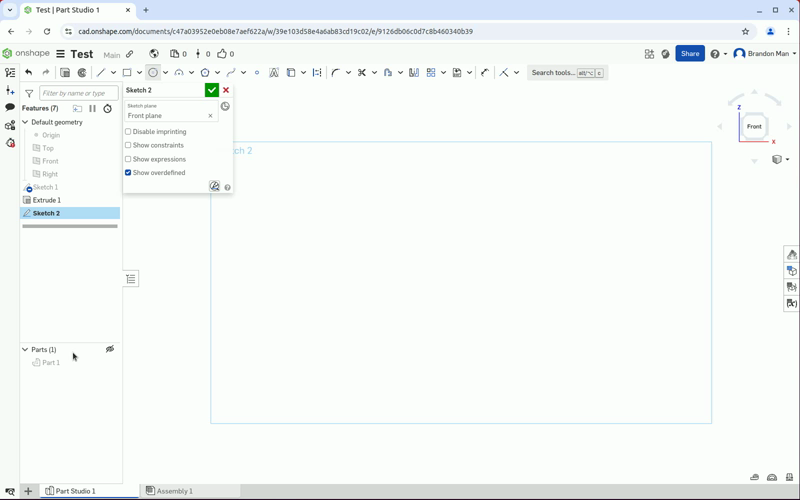
mouse_move(460, 282)
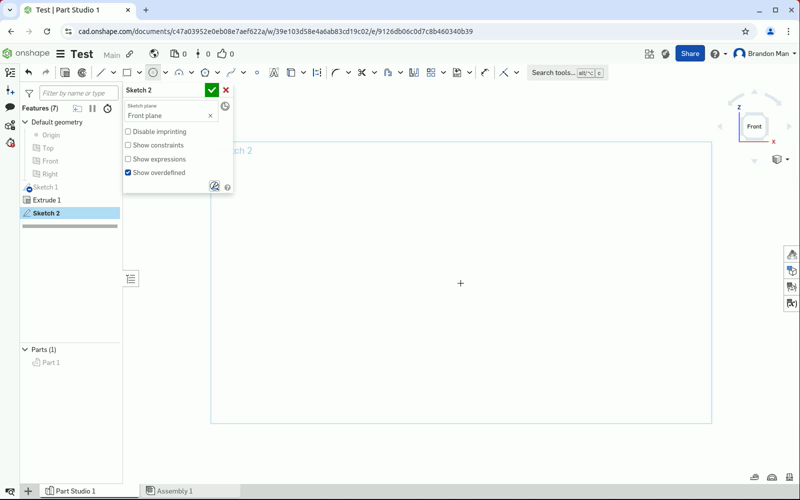
click(460, 282)
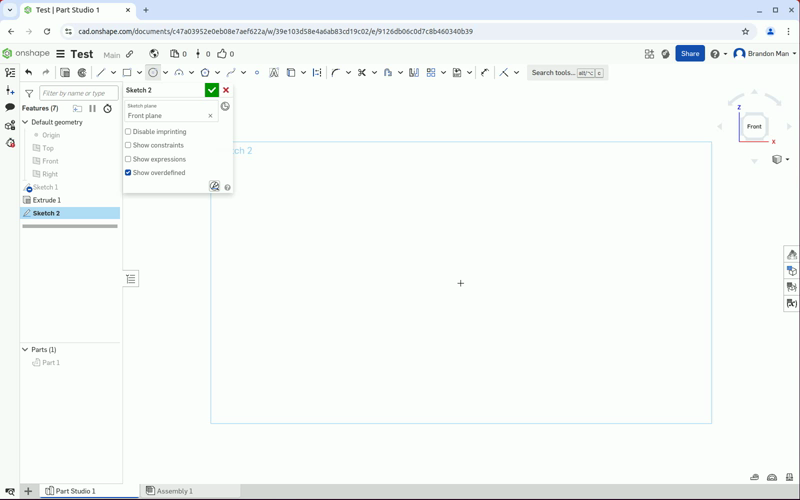
key_up(shift)
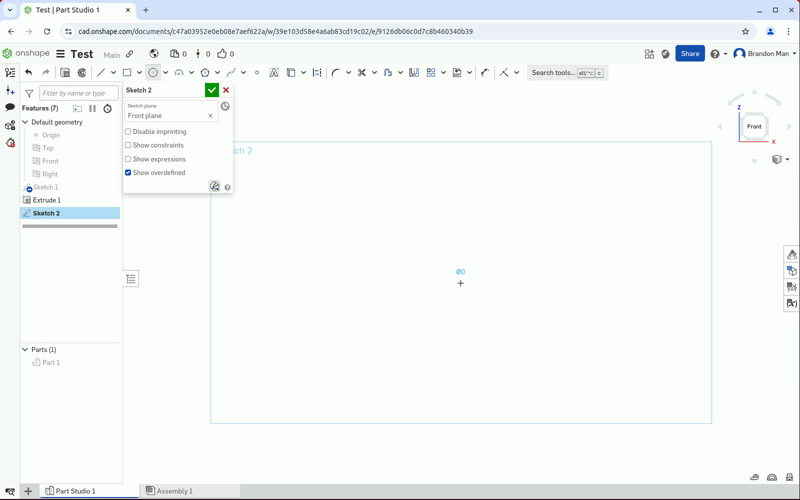
mouse_move(487, 282)
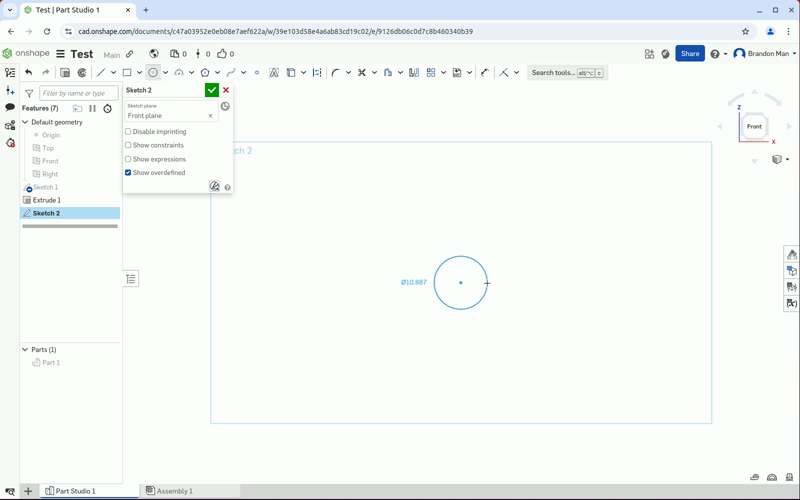
click(487, 282)
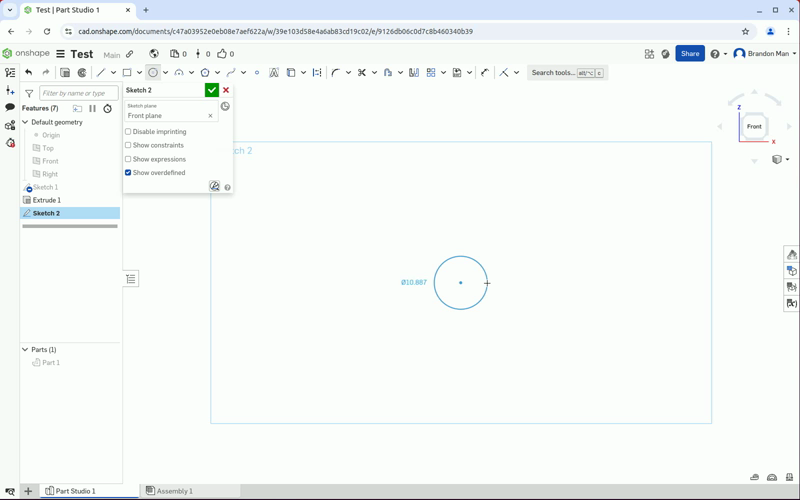
key(esc)
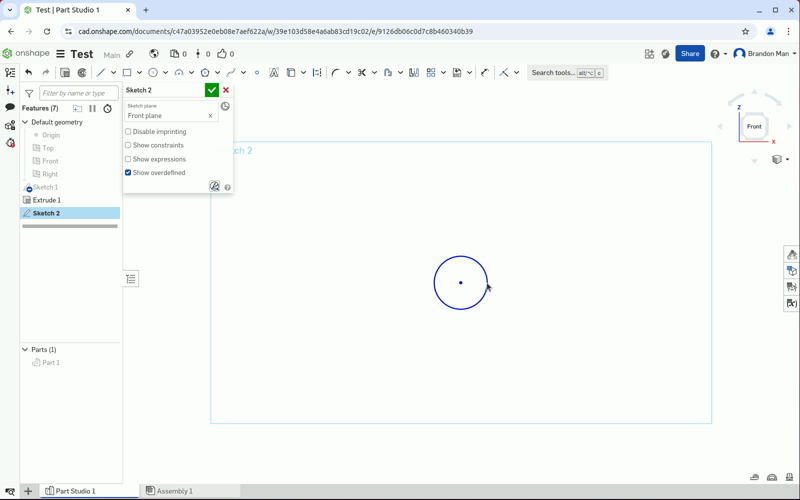
mouse_move(483, 280)
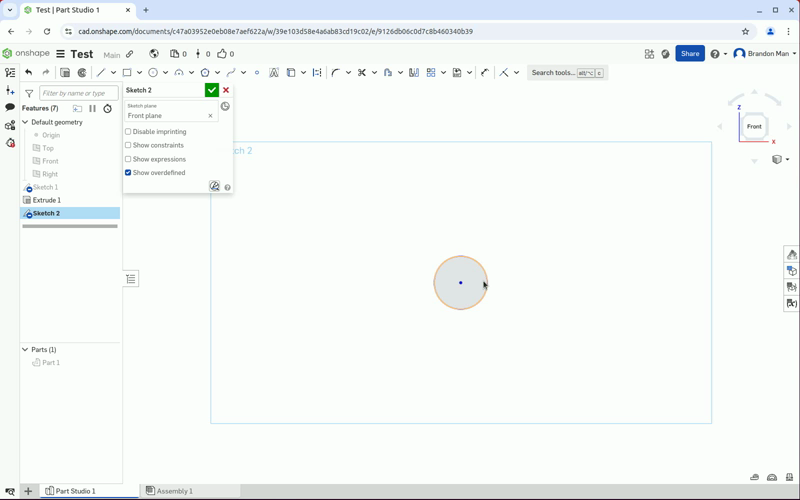
click(483, 280)
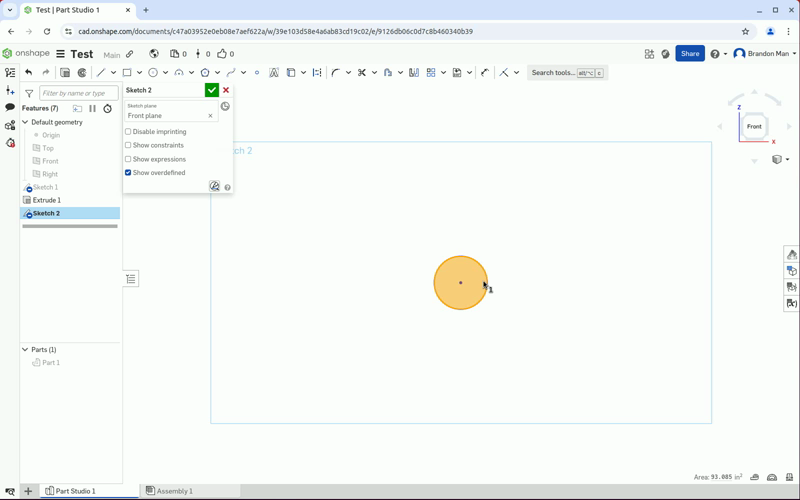
mouse_move(73, 352)
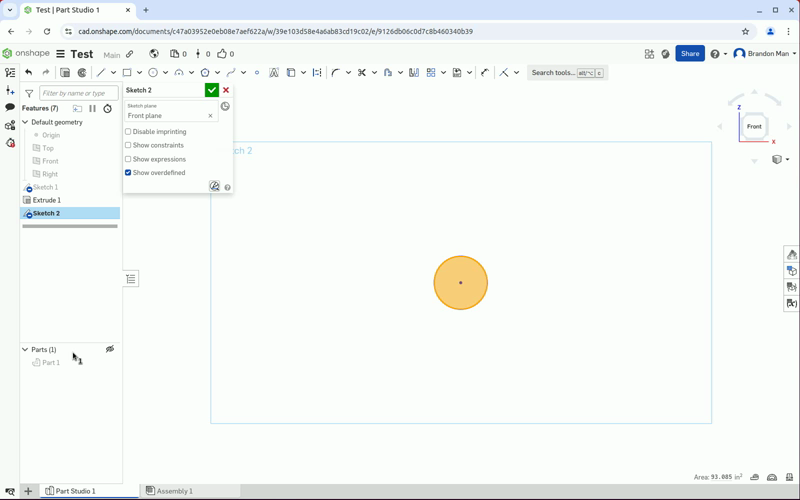
key(shift+y)
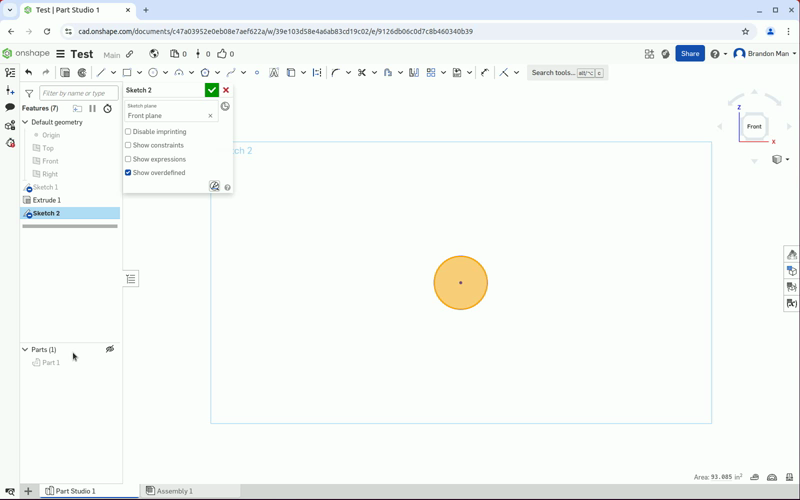
key(shift+e)
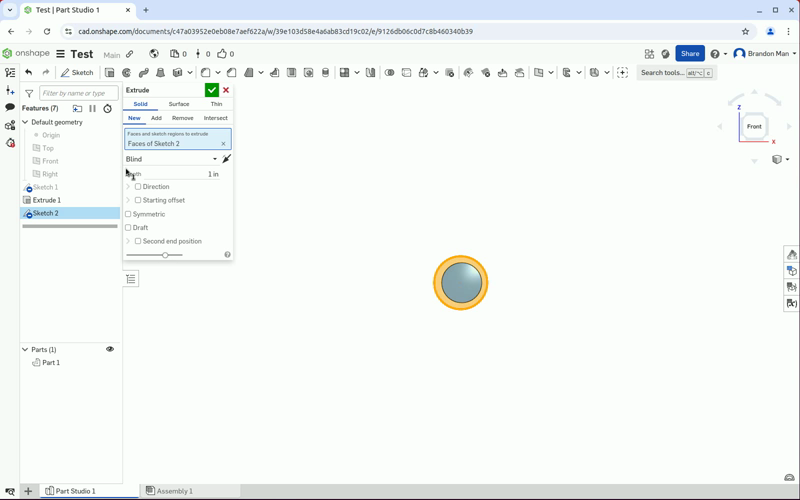
mouse_move(143, 106)
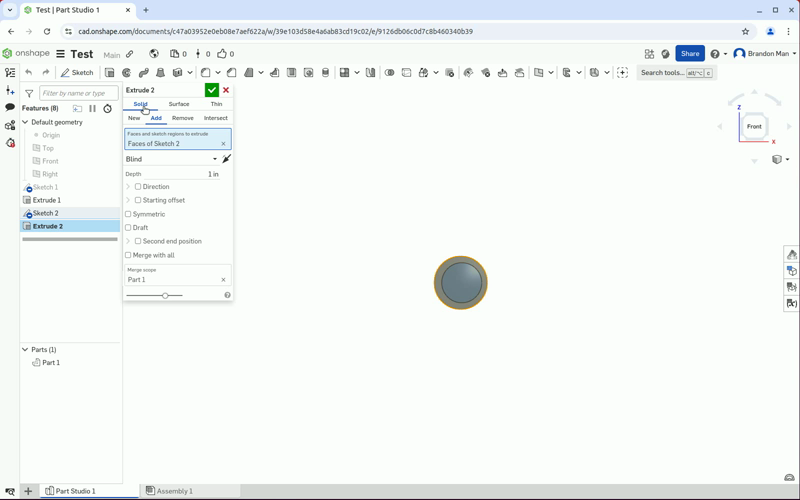
click(143, 106)
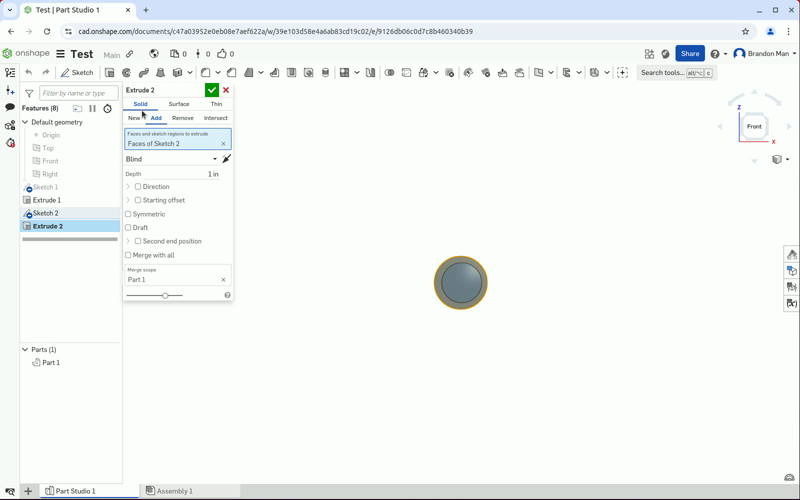
mouse_move(137, 120)
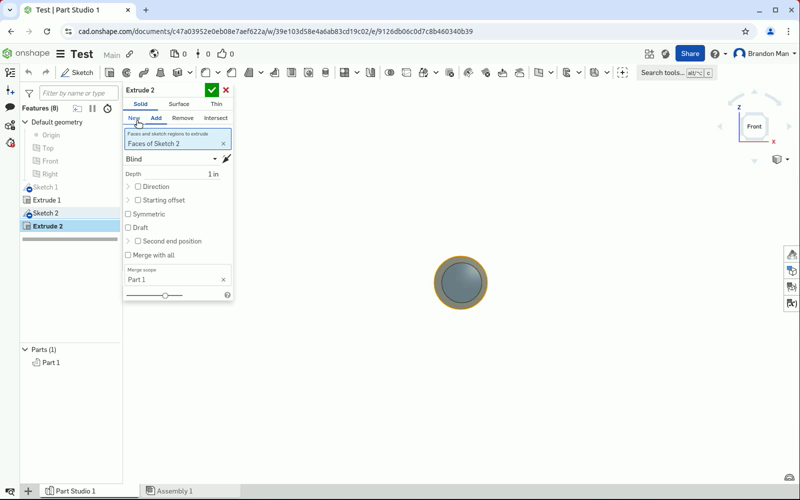
click(137, 120)
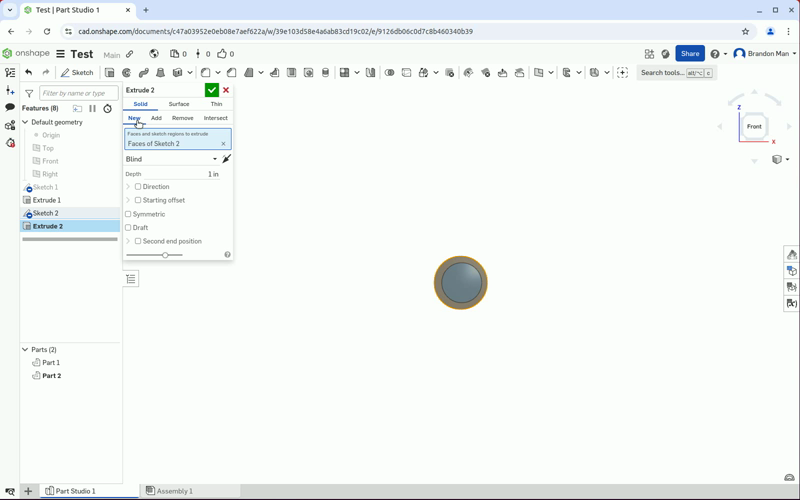
key(tab, 4)
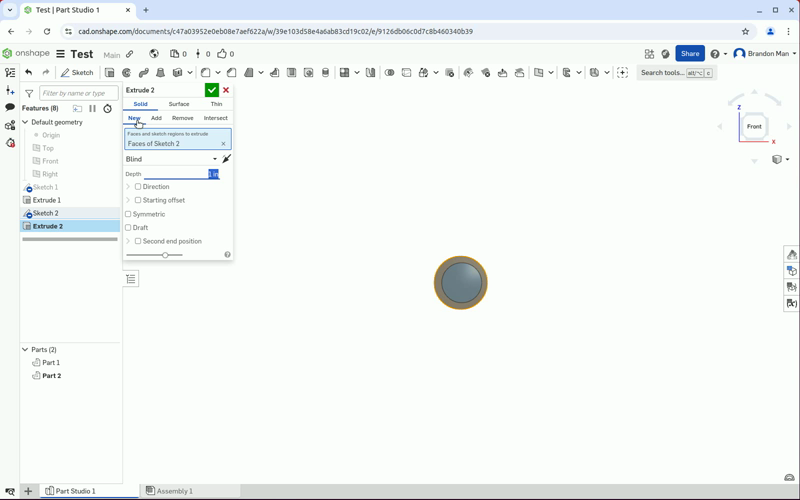
text(-2.407)
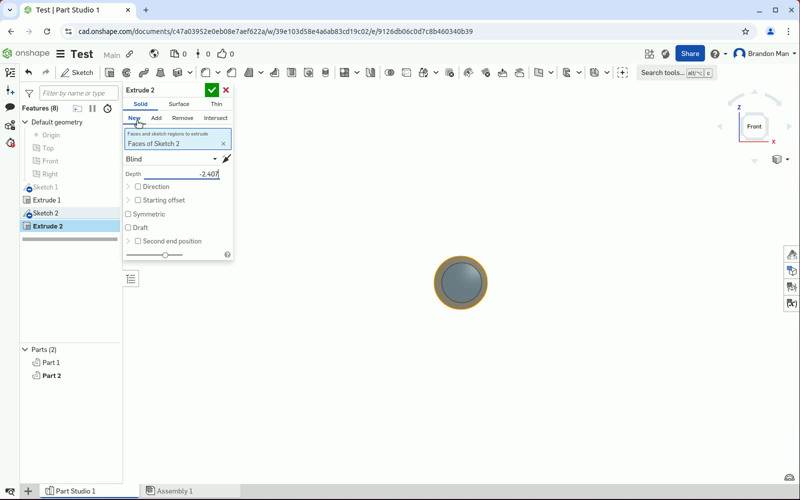
key(enter)
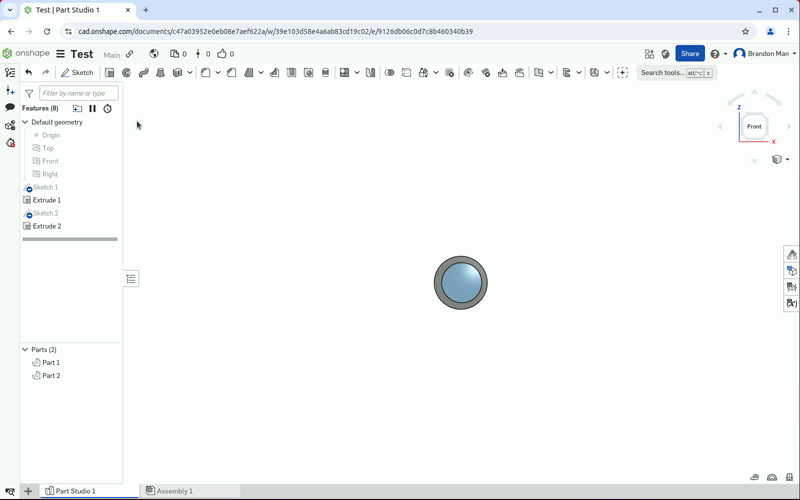
key(shift+h)
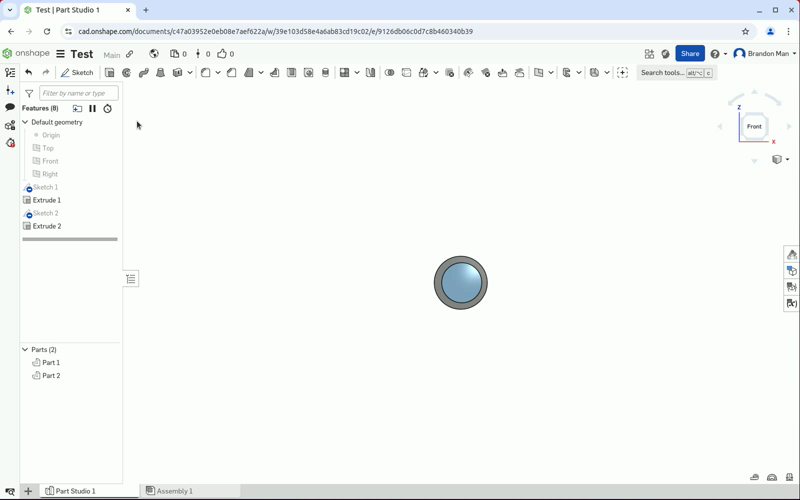
key(shift+h)
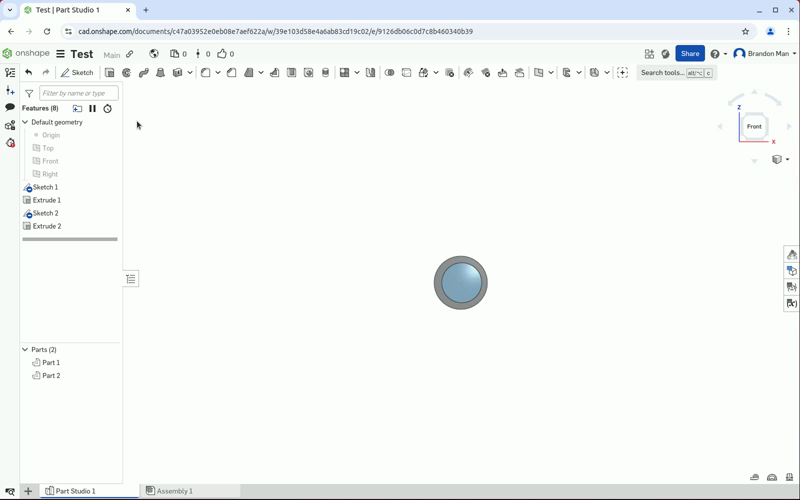
key(shift+7)
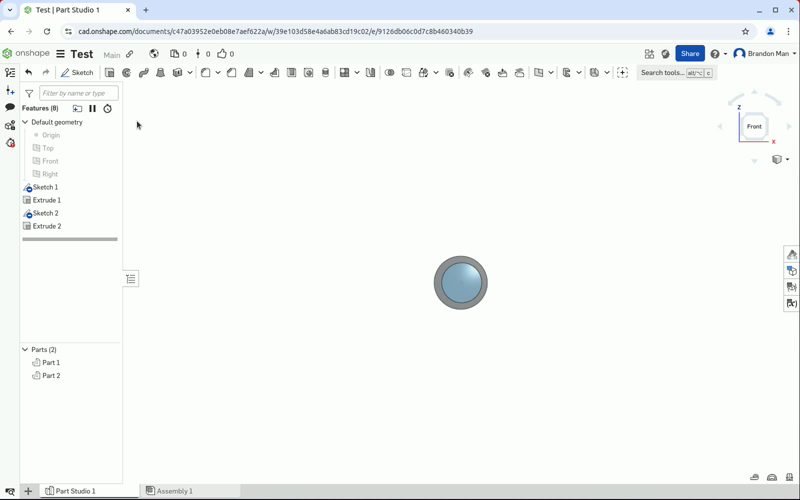
key(left, 2)
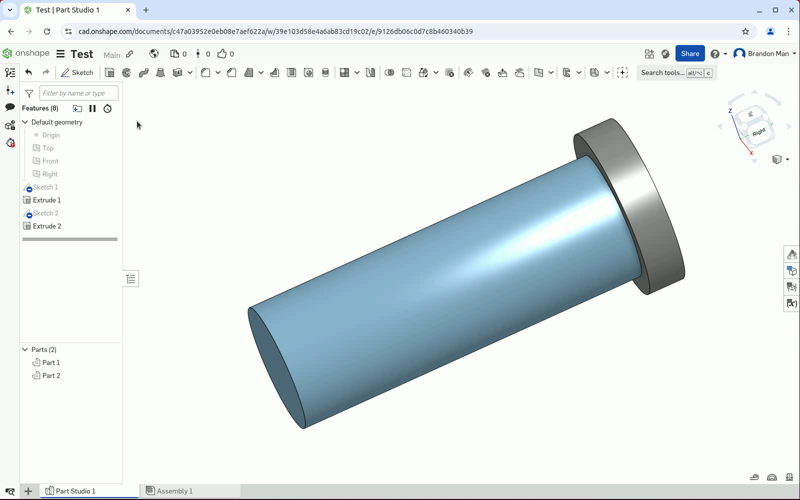
key(down, 2)
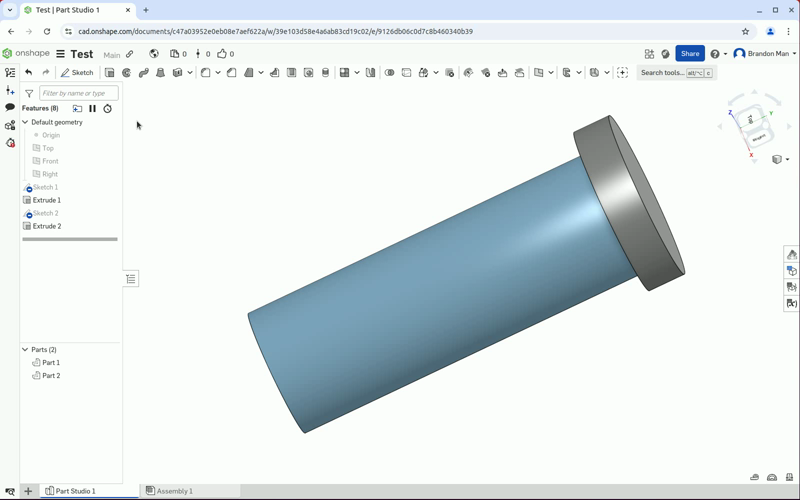
key(up, 2)
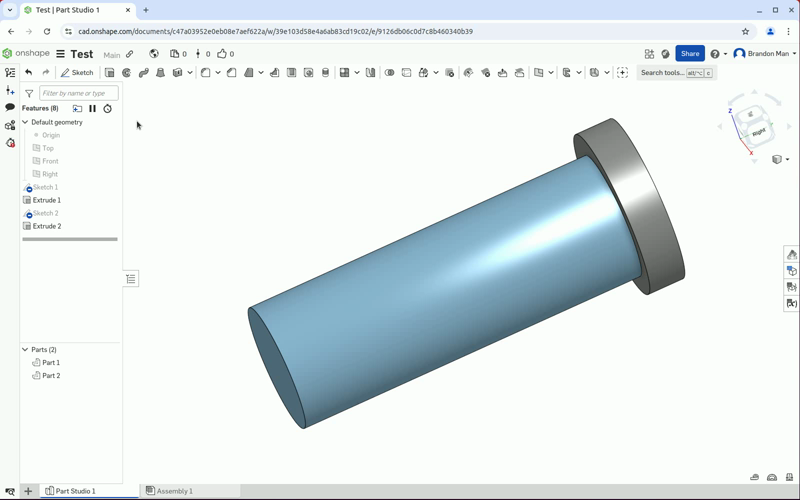
key(right, 2)
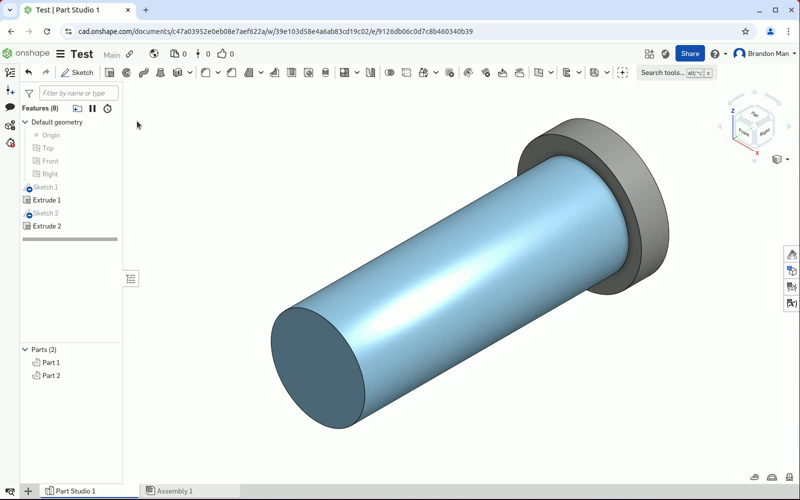
mouse_move(73, 189)
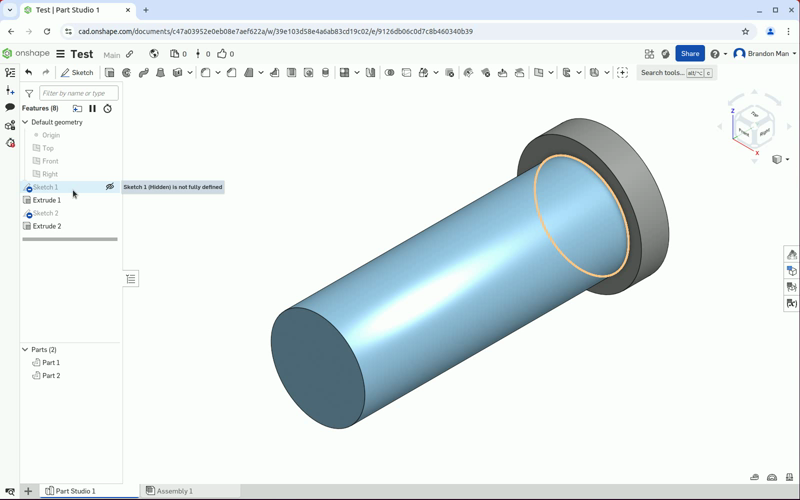
click(73, 189)